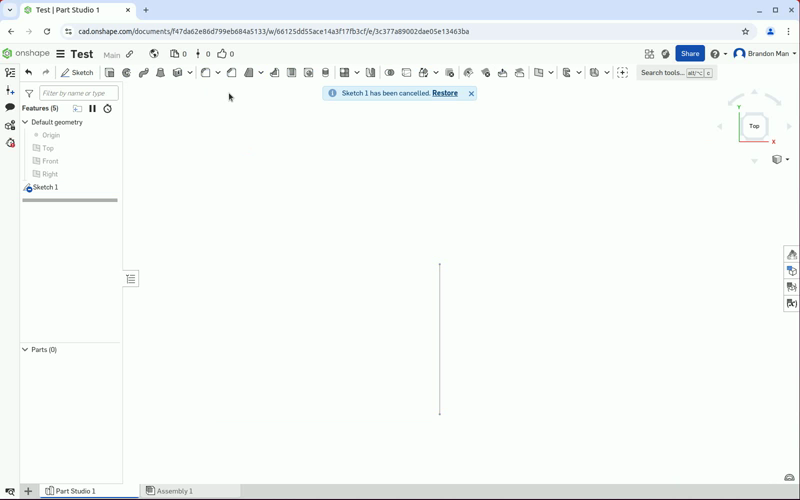
key(shift+h)
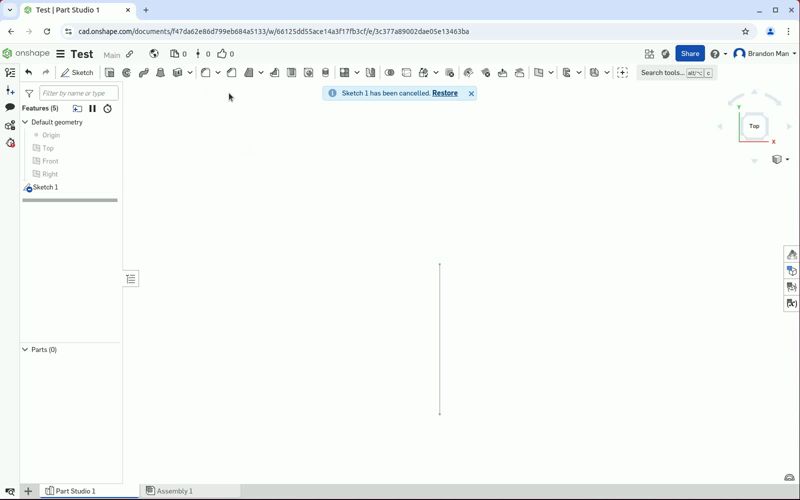
key(shift+s)
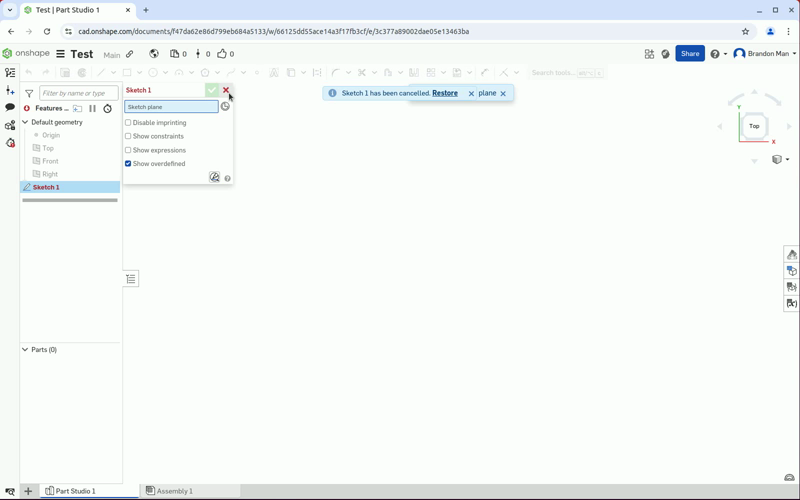
mouse_move(73, 150)
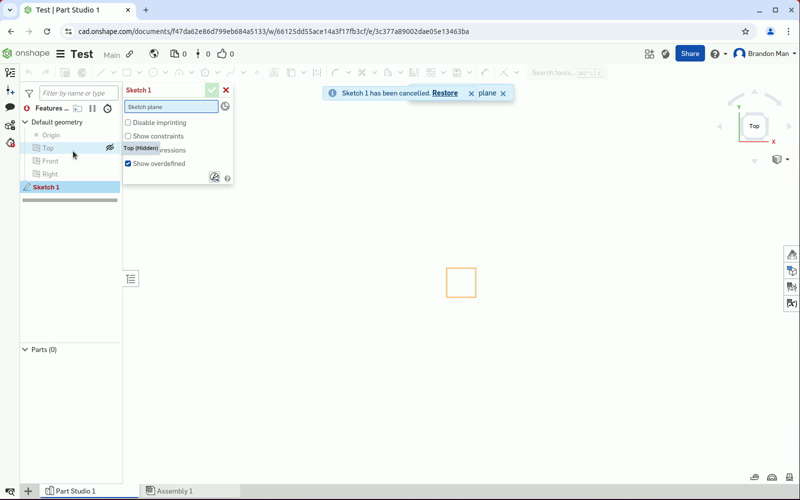
click(73, 150)
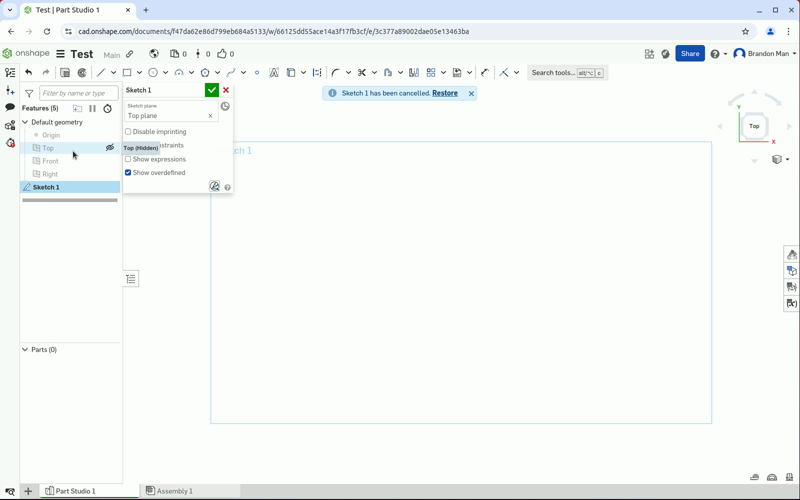
mouse_move(73, 352)
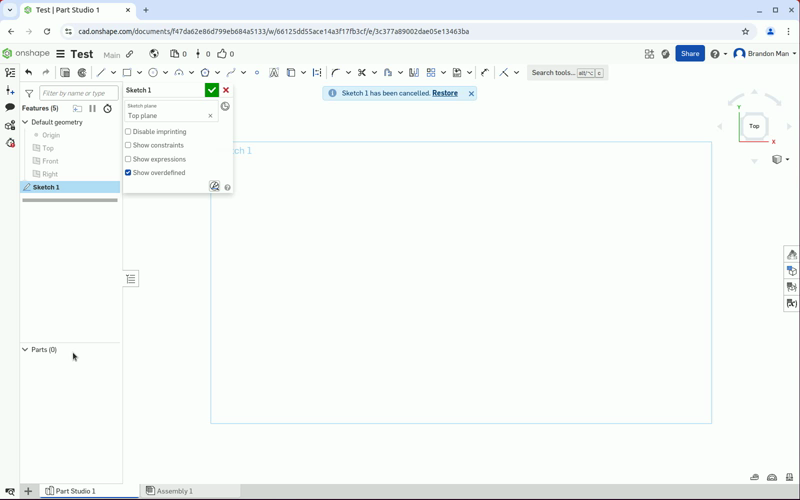
key(y)
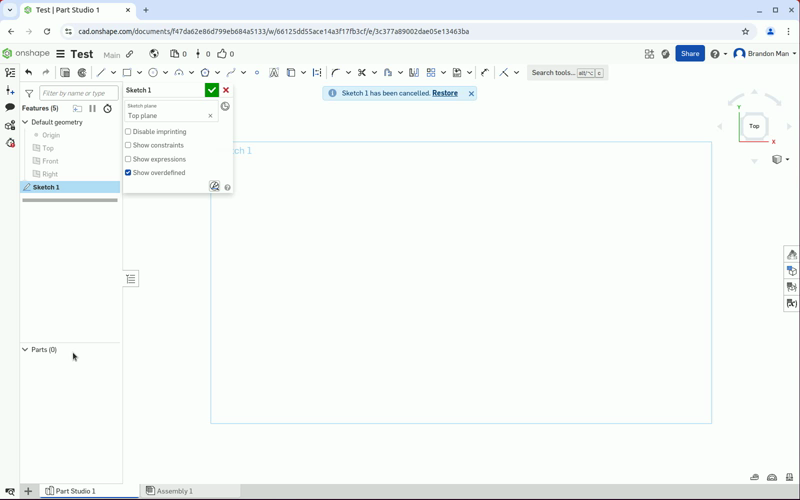
key(a)
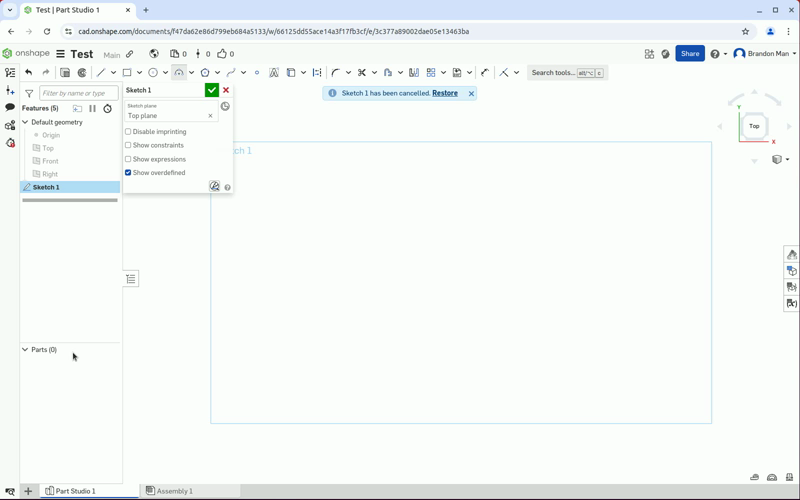
key_down(shift)
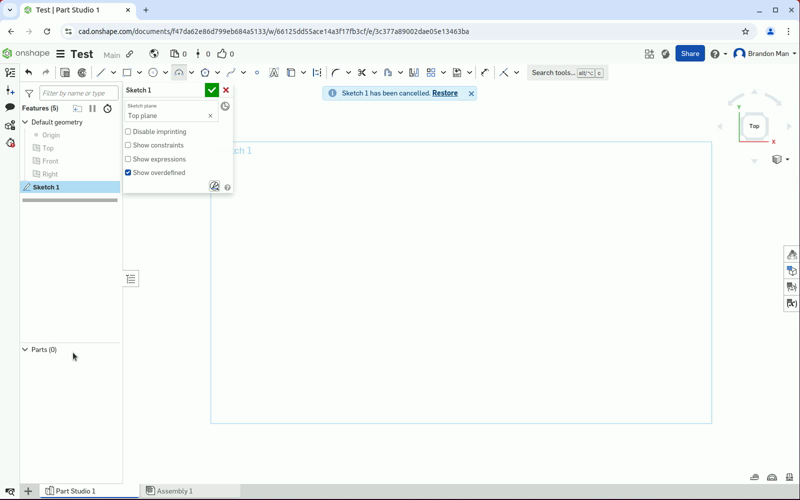
mouse_move(436, 314)
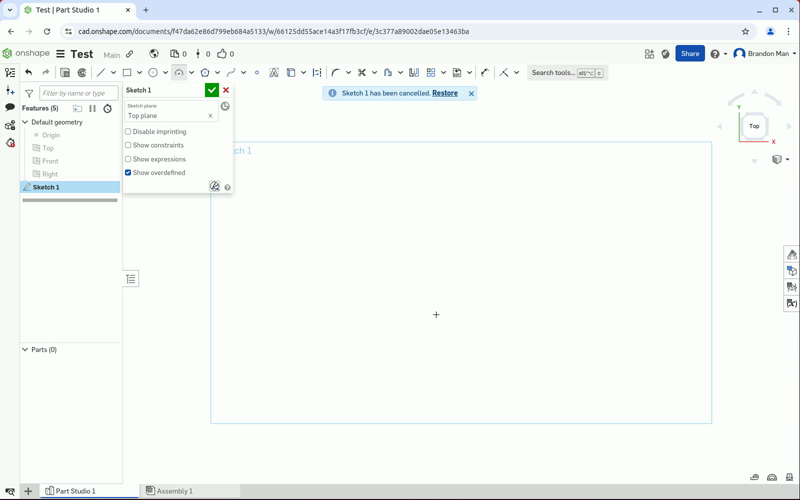
click(436, 314)
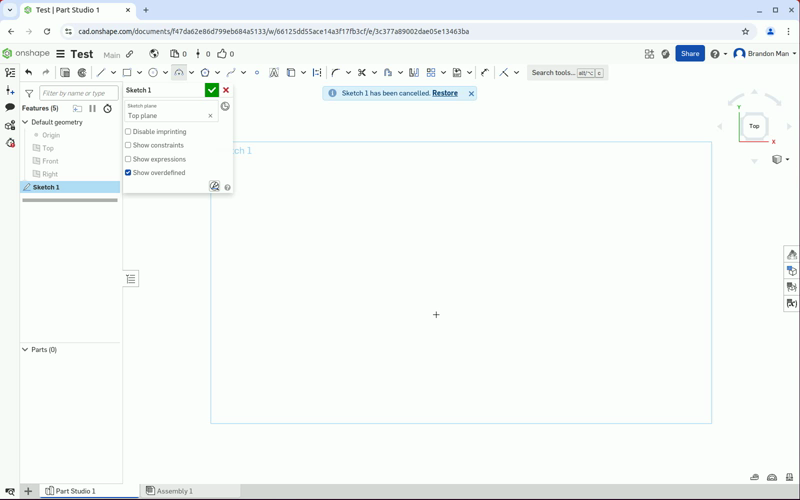
key_up(shift)
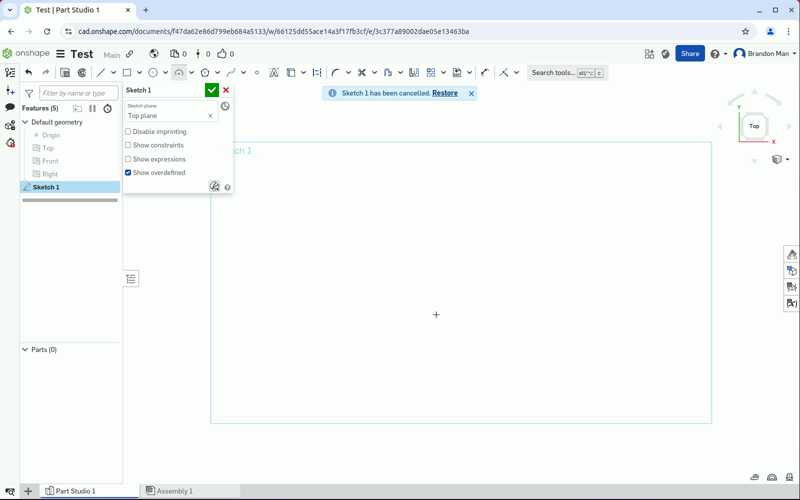
key_down(shift)
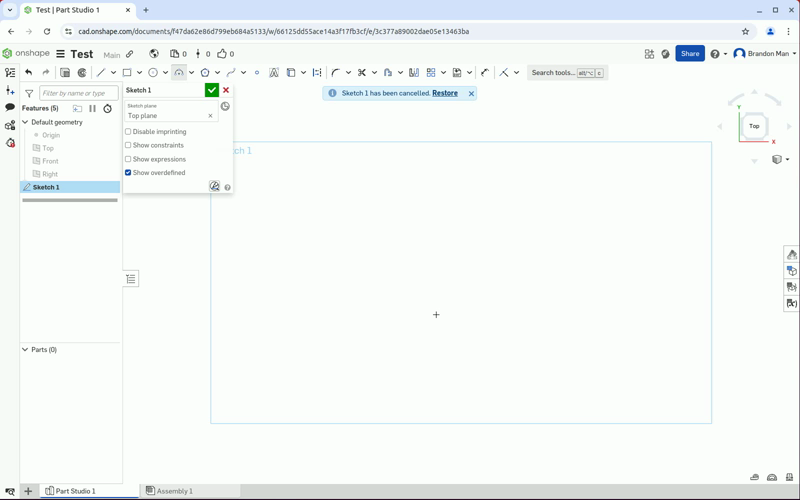
mouse_move(479, 333)
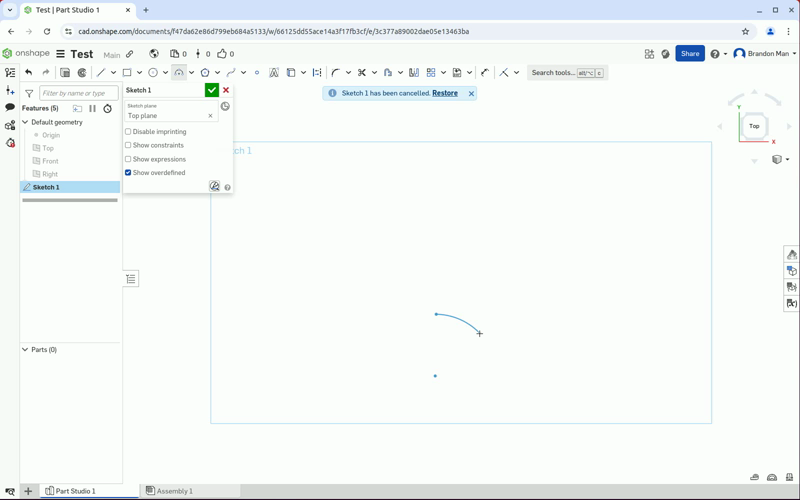
click(479, 333)
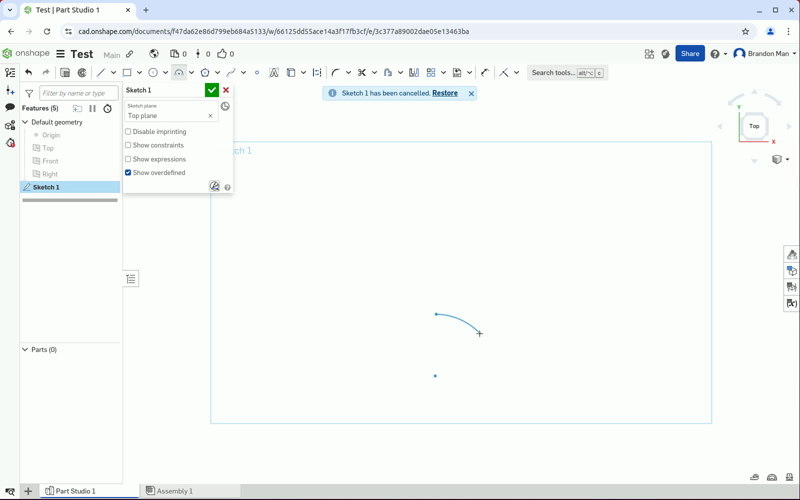
mouse_move(451, 339)
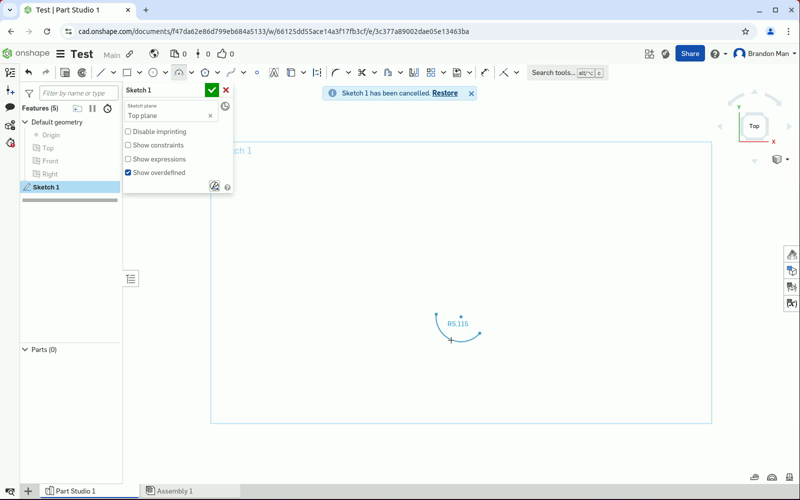
click(451, 339)
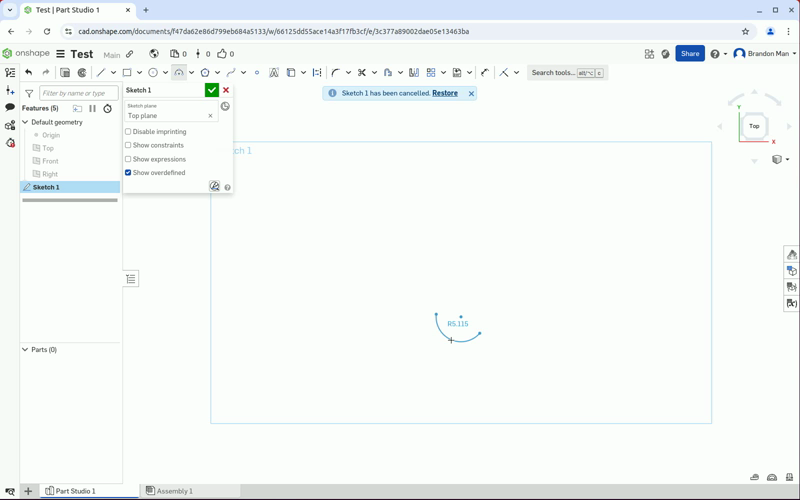
key_up(shift)
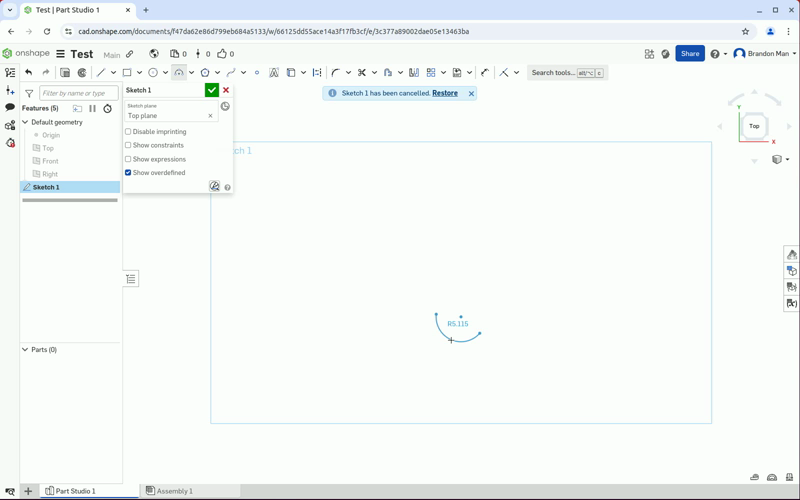
mouse_move(479, 333)
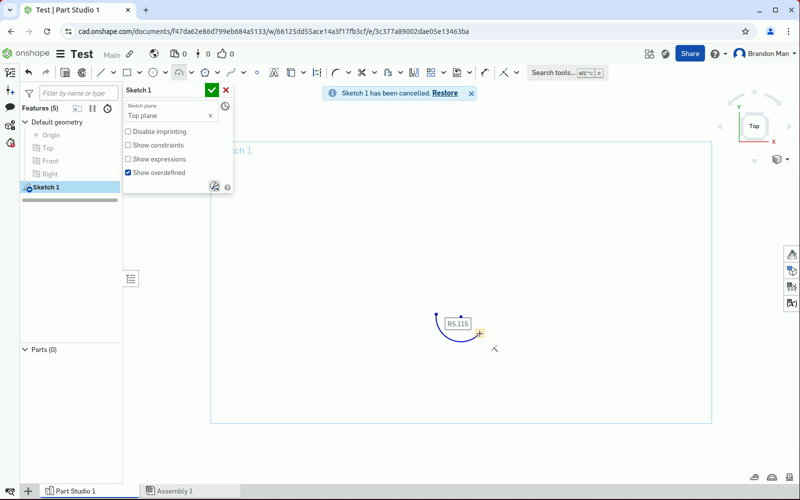
click(479, 333)
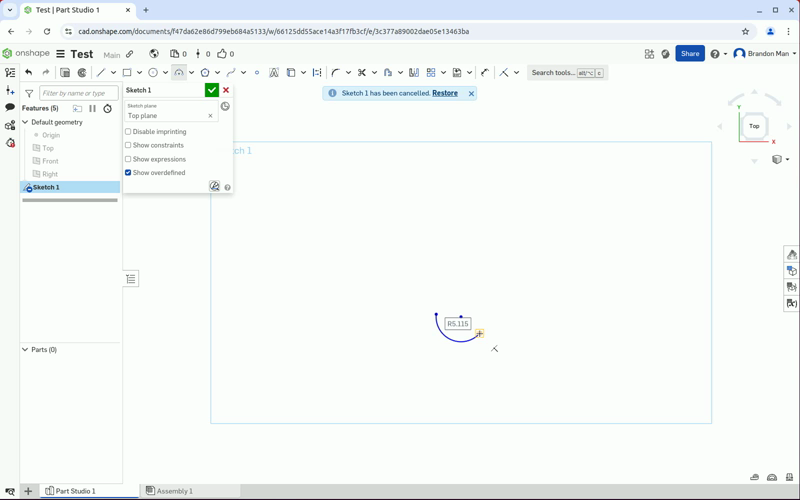
key_down(shift)
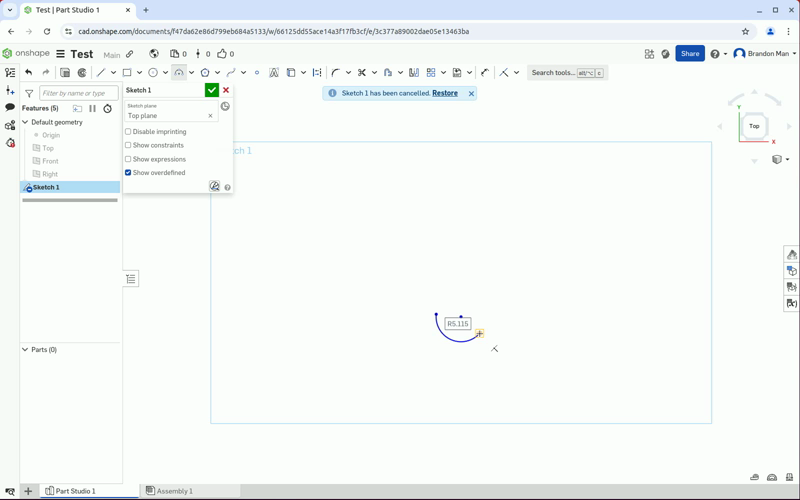
mouse_move(530, 307)
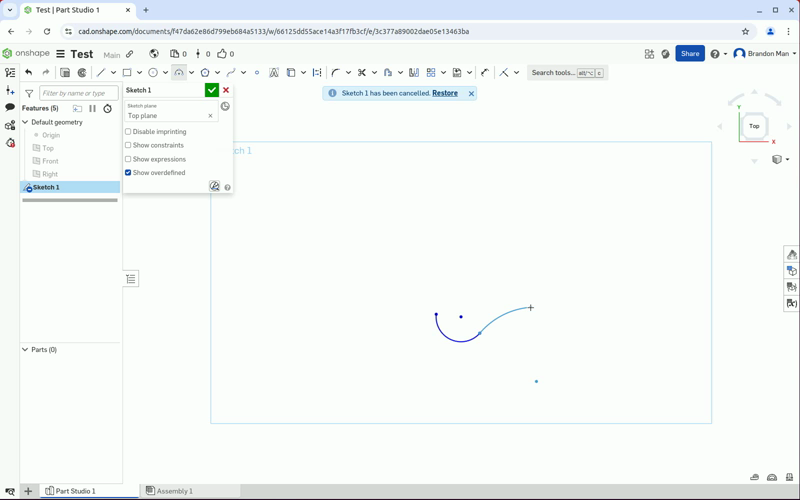
click(530, 307)
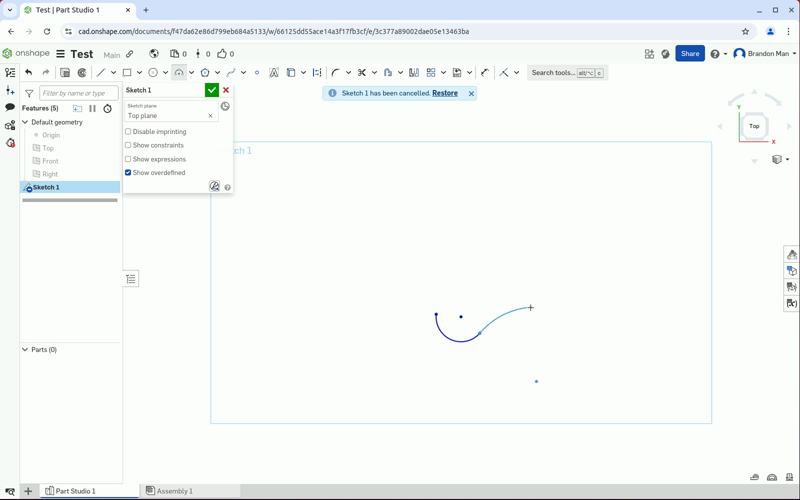
mouse_move(502, 314)
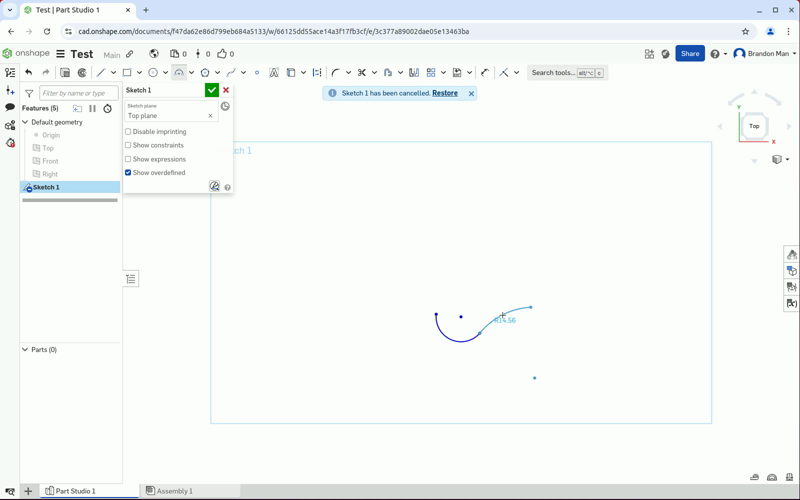
click(502, 314)
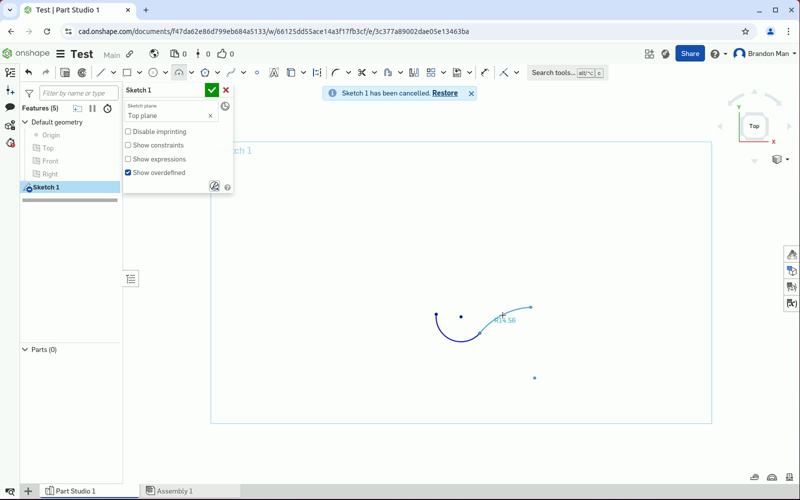
key_up(shift)
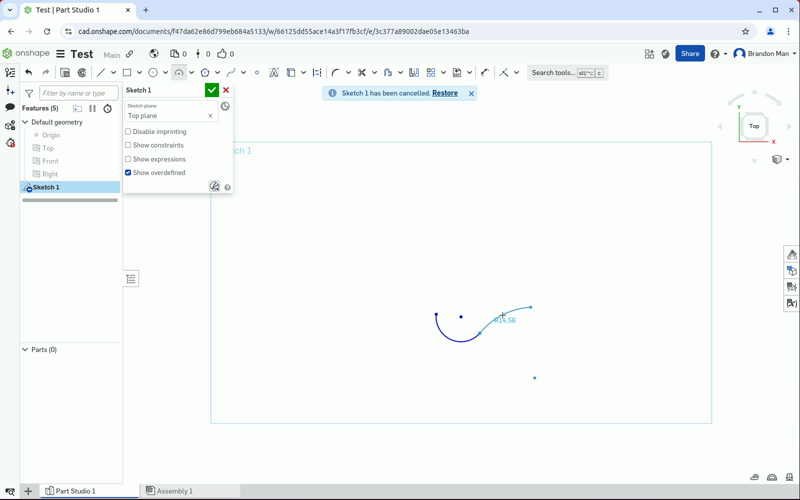
mouse_move(530, 307)
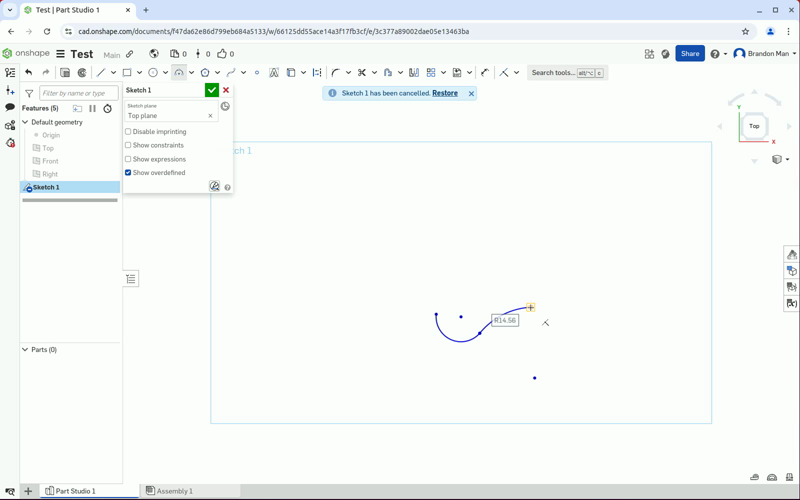
click(530, 307)
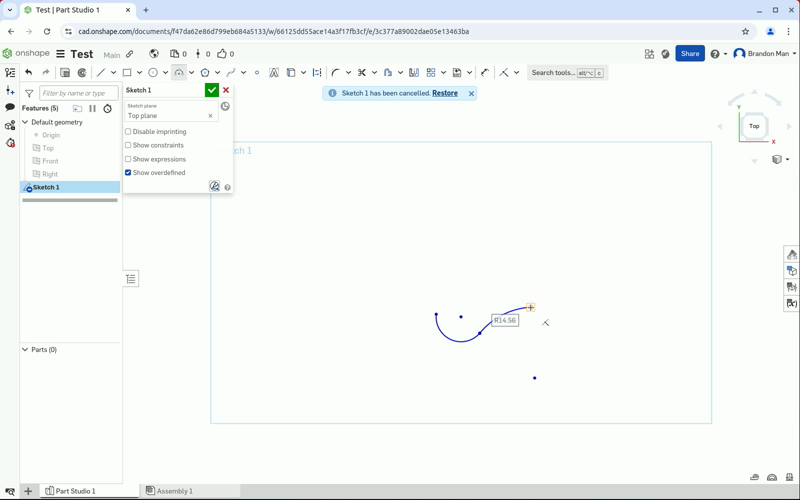
key_down(shift)
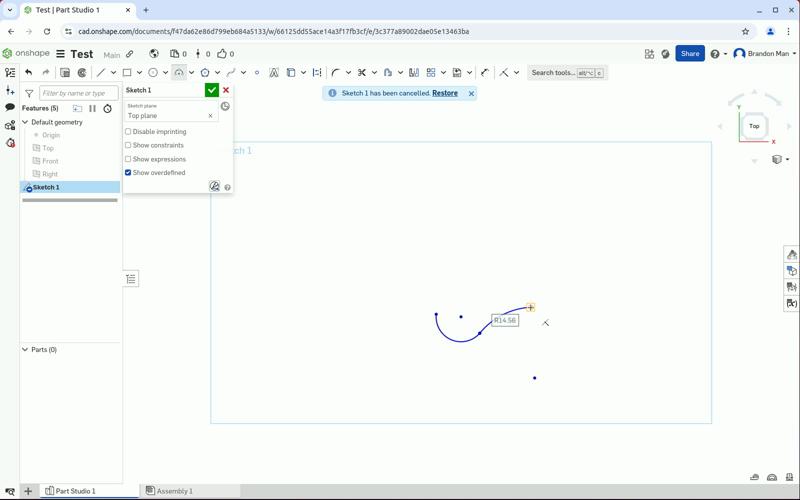
mouse_move(530, 257)
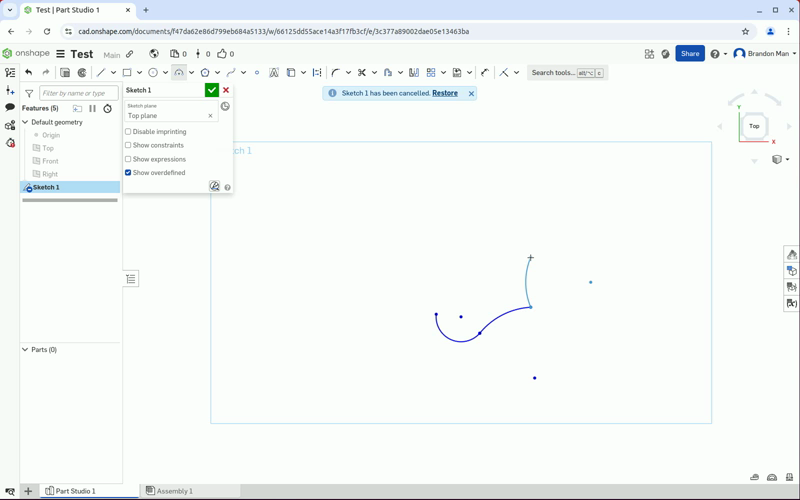
click(530, 257)
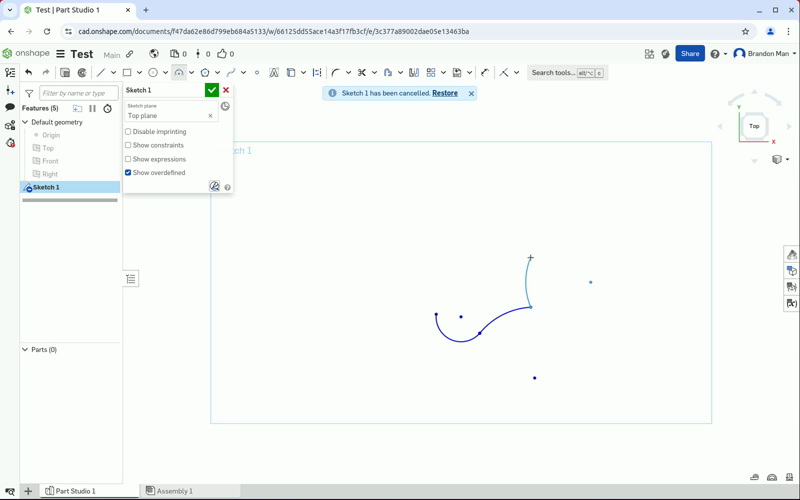
mouse_move(554, 282)
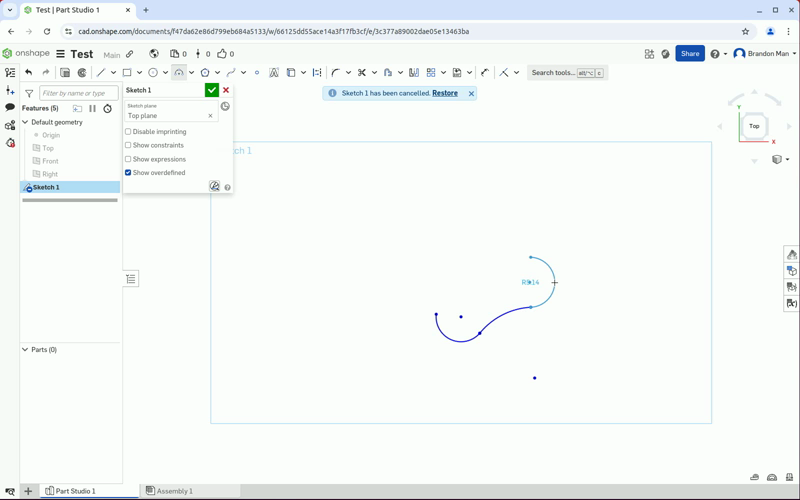
click(554, 282)
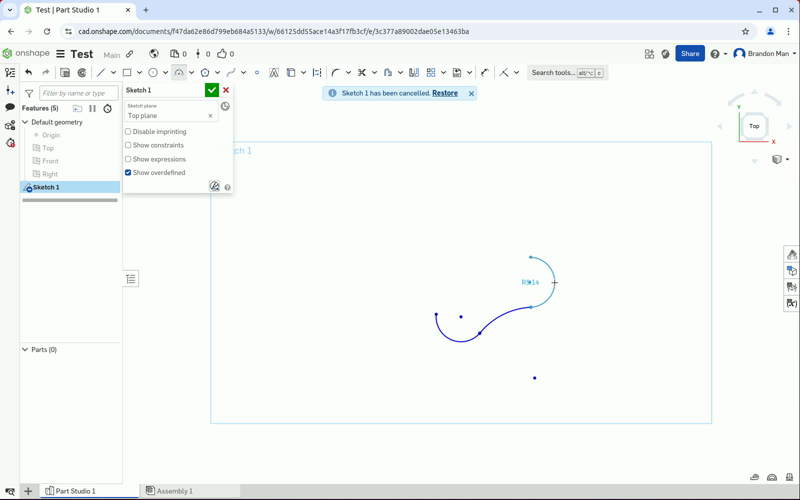
key_up(shift)
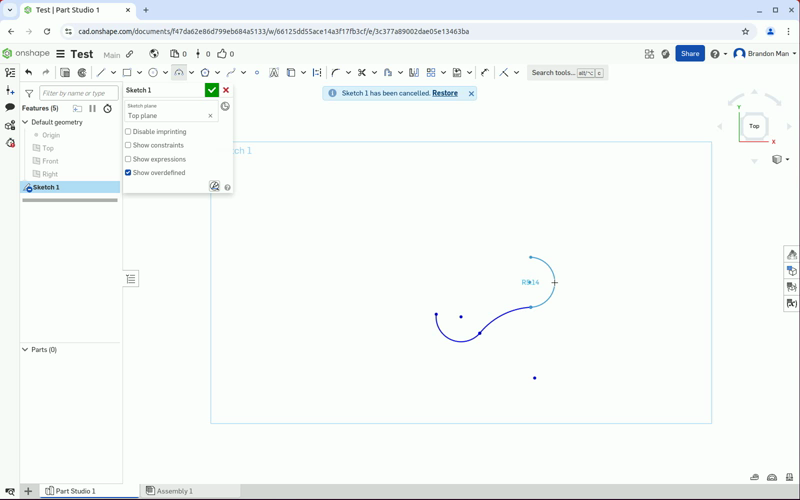
mouse_move(530, 257)
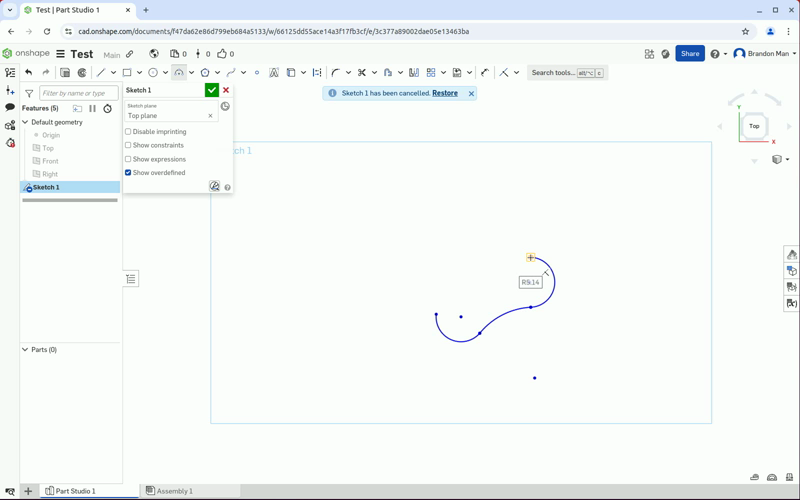
click(530, 257)
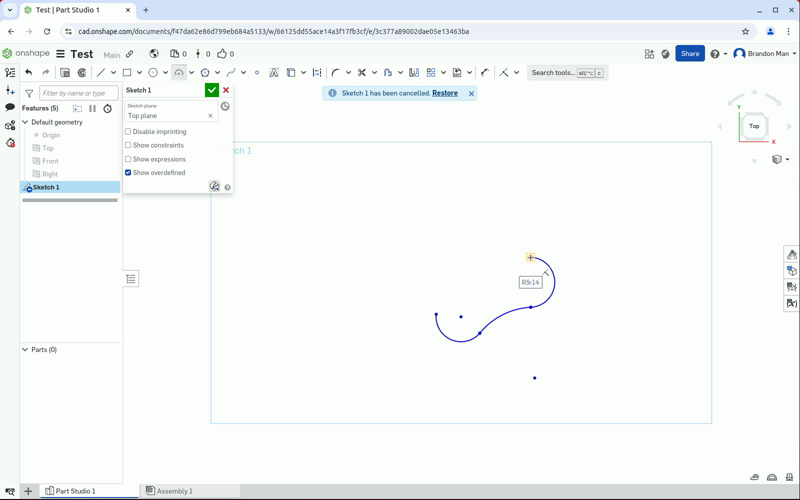
key_down(shift)
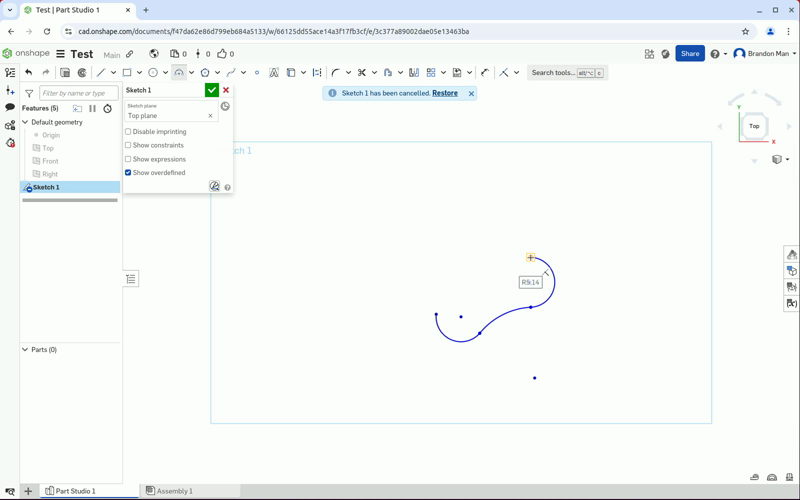
mouse_move(479, 232)
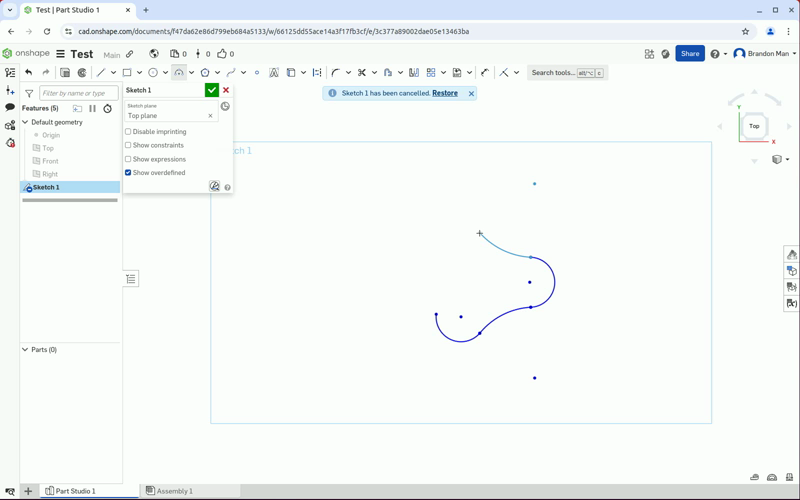
click(479, 232)
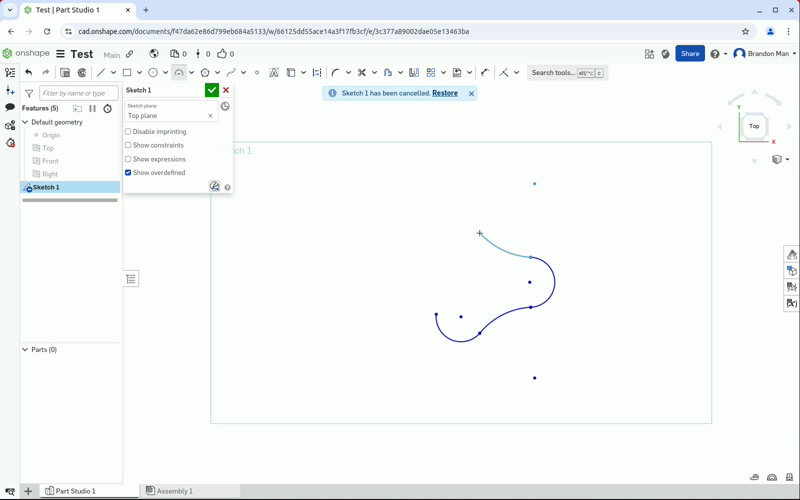
mouse_move(502, 250)
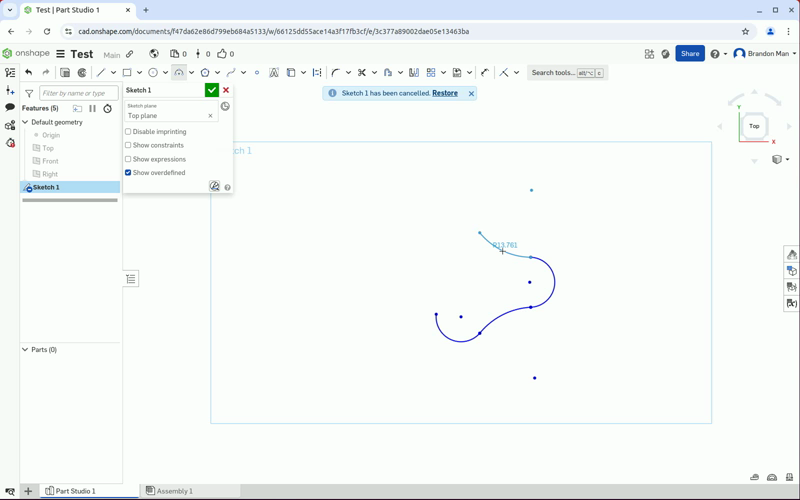
click(502, 250)
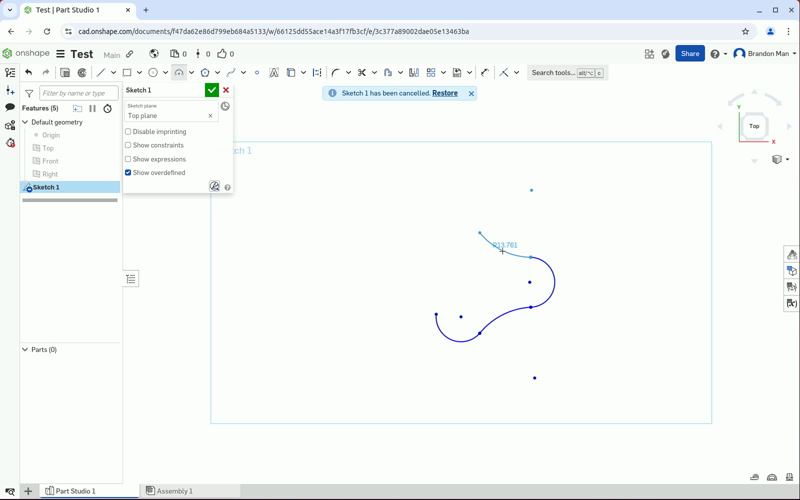
key_up(shift)
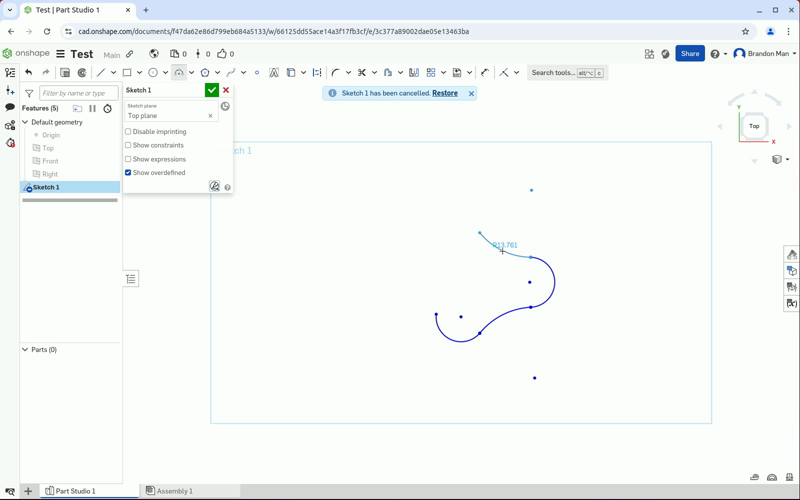
mouse_move(479, 232)
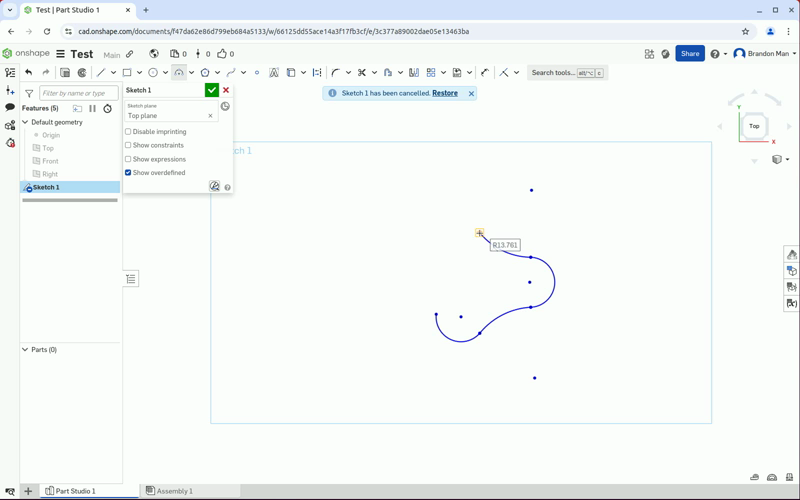
click(479, 232)
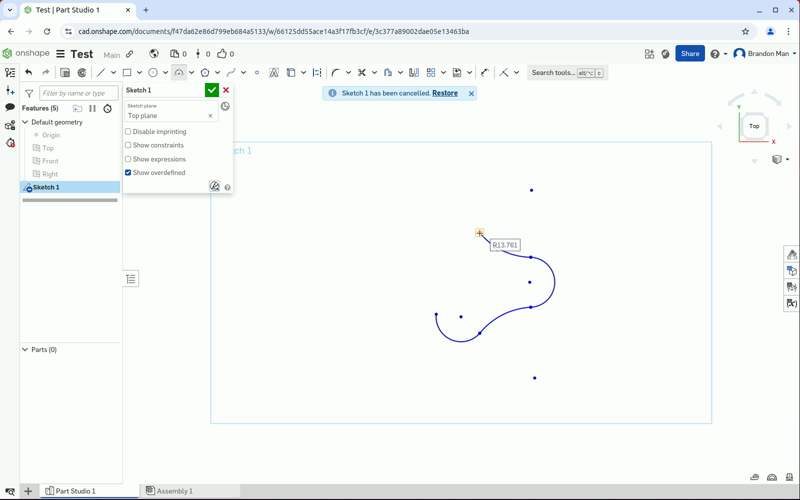
key_down(shift)
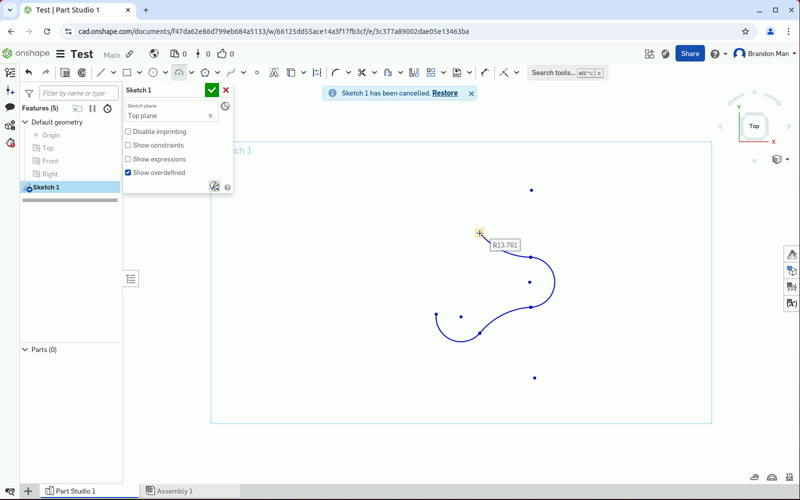
mouse_move(436, 251)
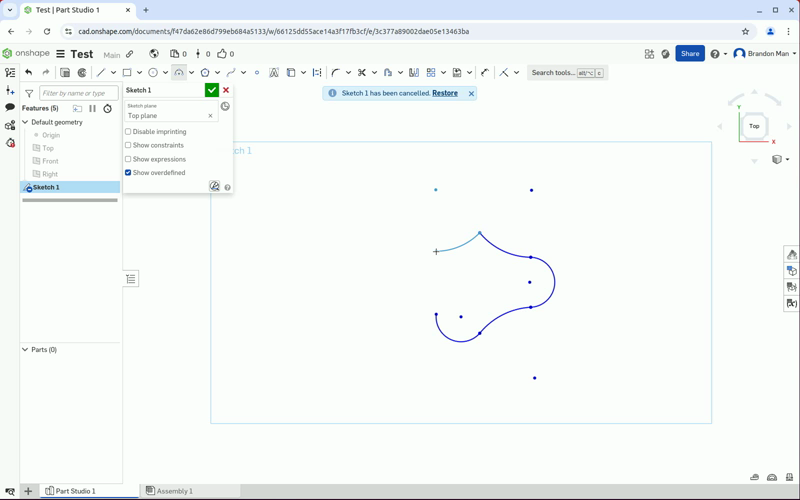
click(436, 251)
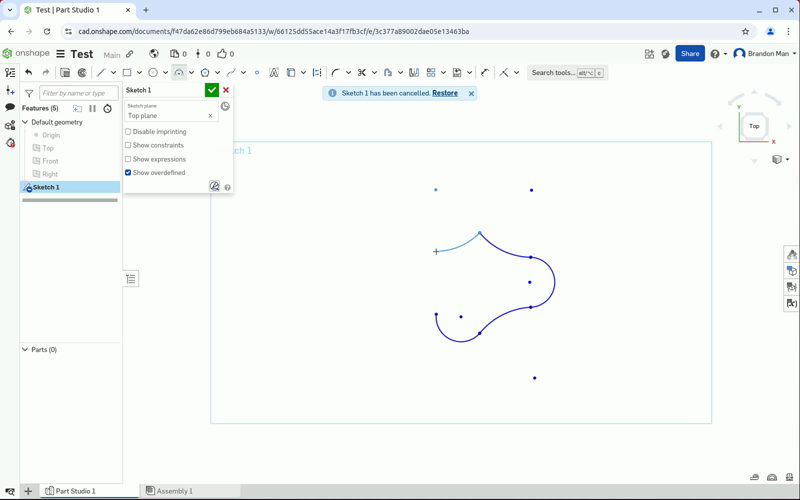
mouse_move(451, 225)
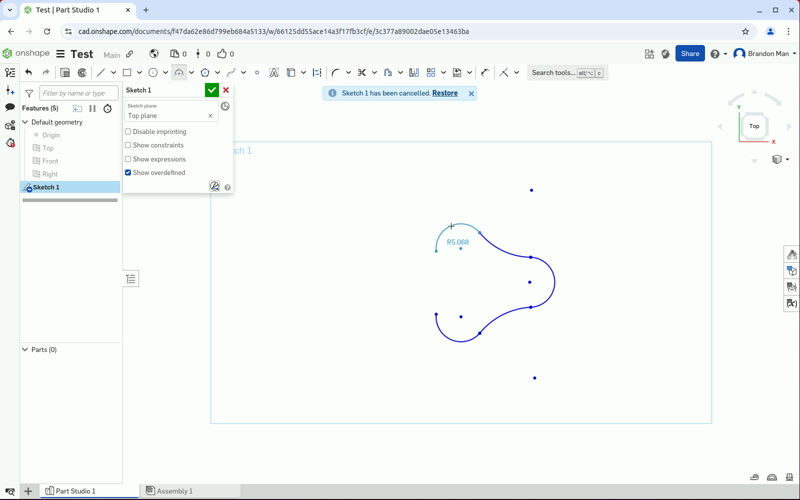
click(451, 225)
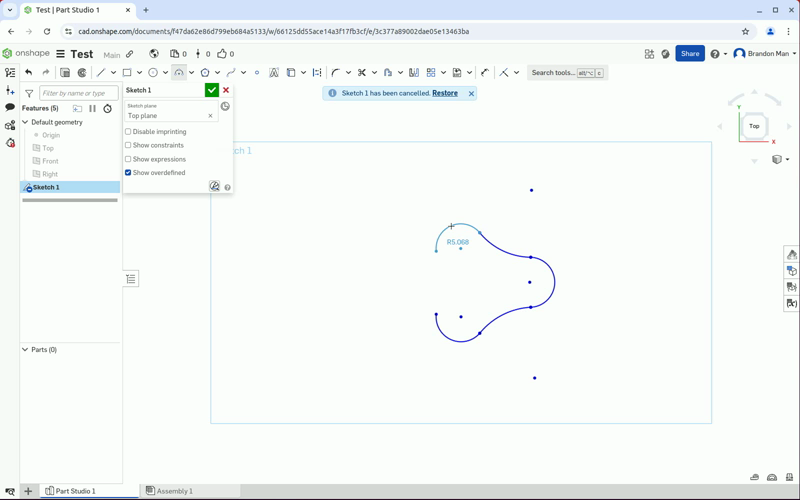
key_up(shift)
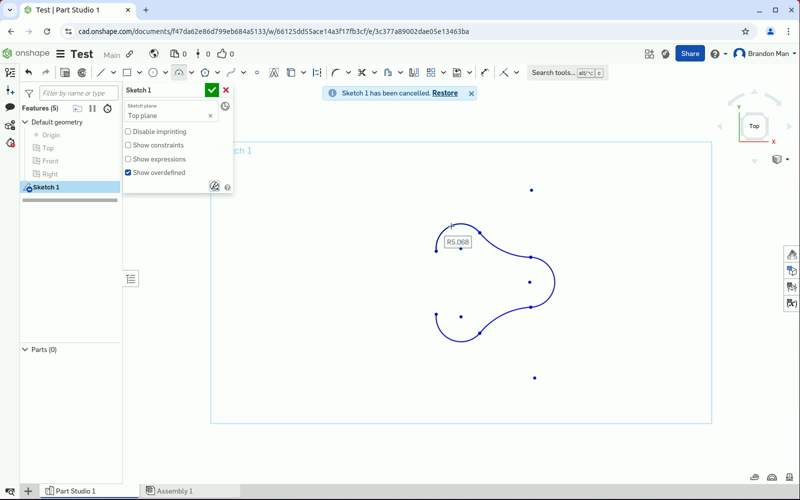
key(esc)
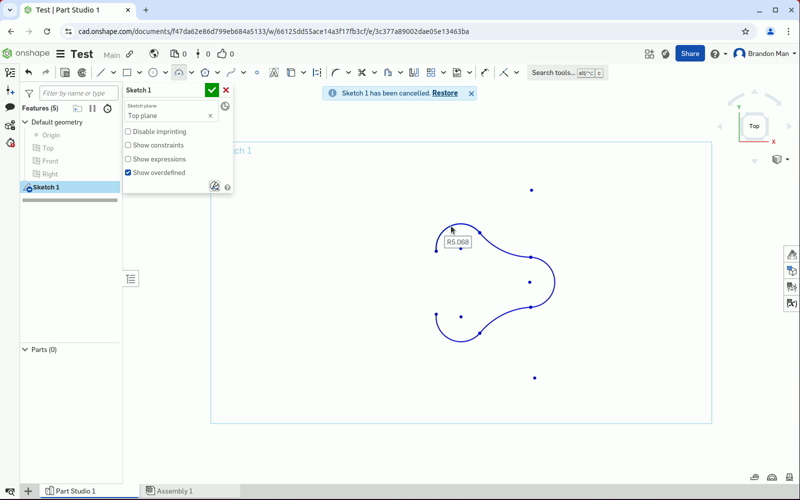
key(l)
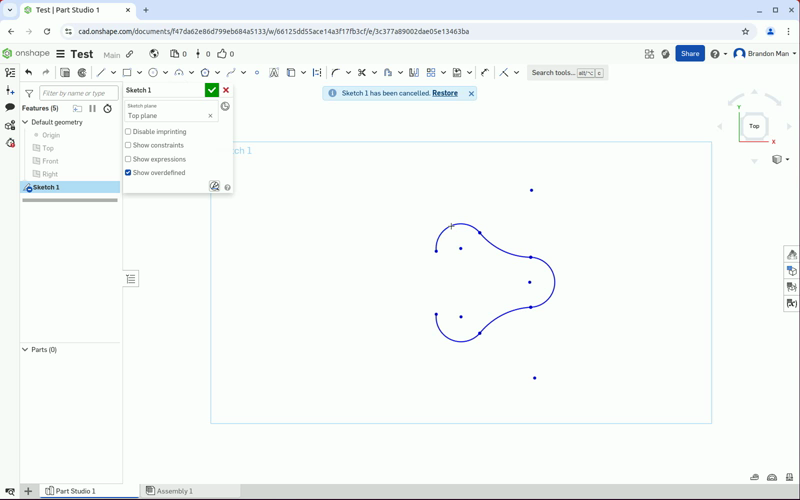
mouse_move(436, 251)
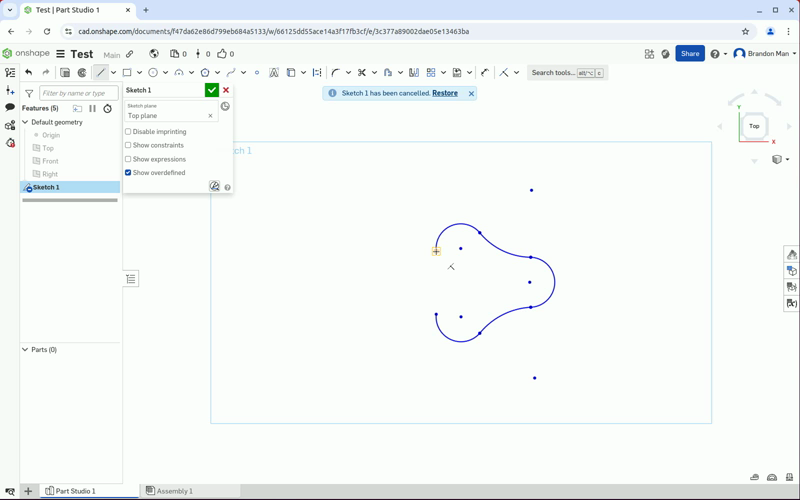
click(436, 251)
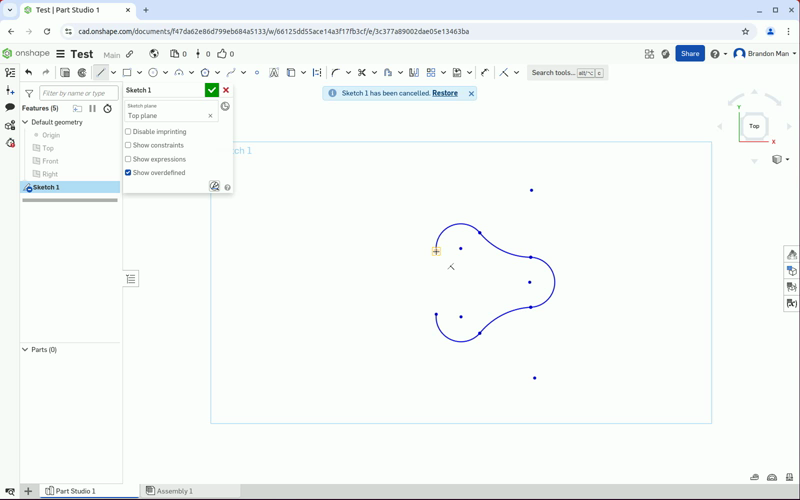
key_down(shift)
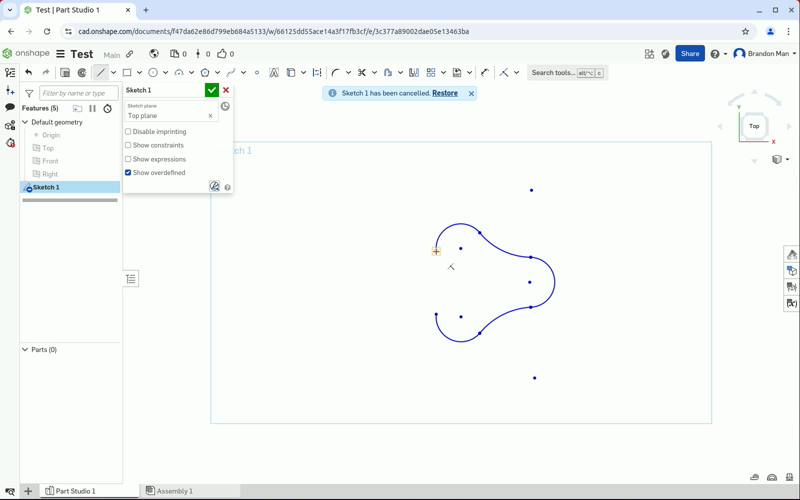
mouse_move(436, 314)
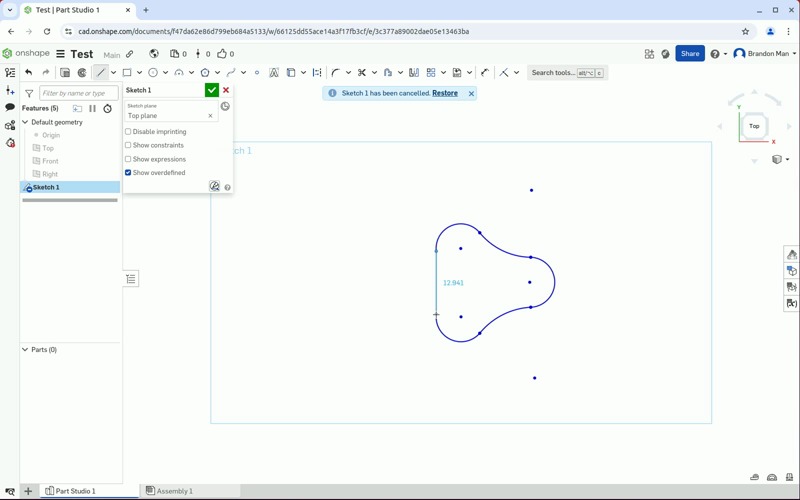
key_up(shift)
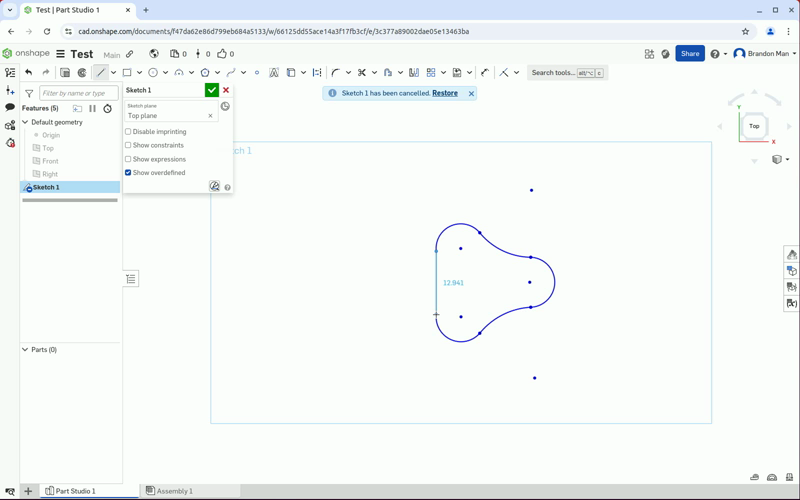
click(436, 314)
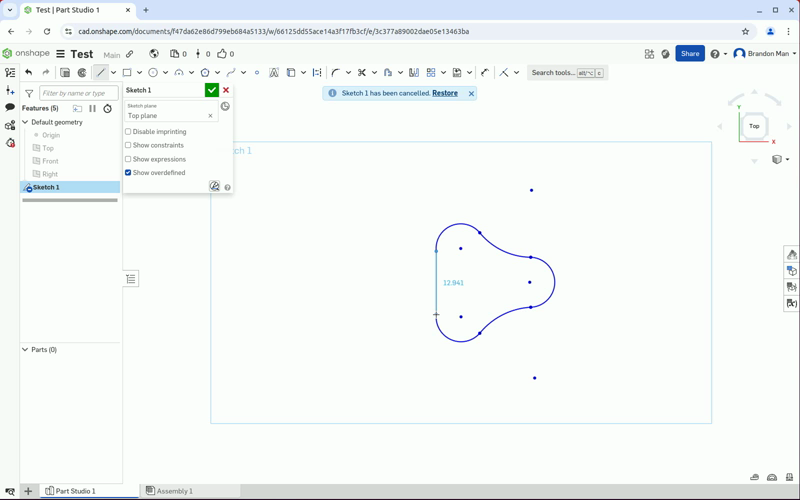
key(esc)
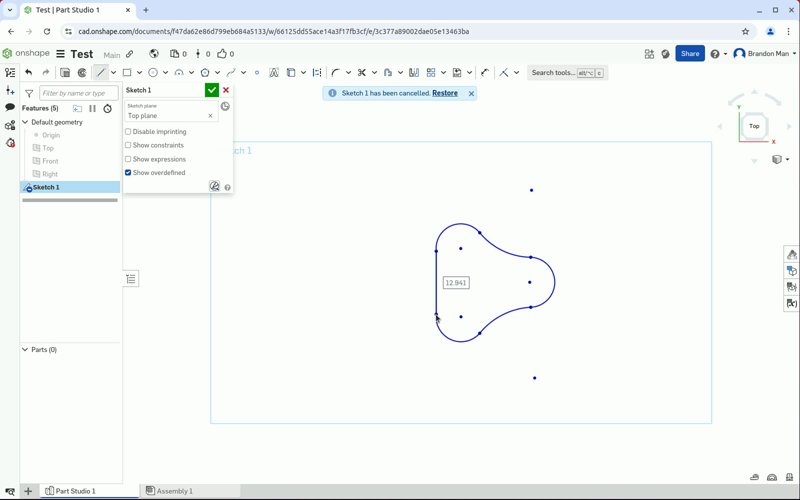
key(c)
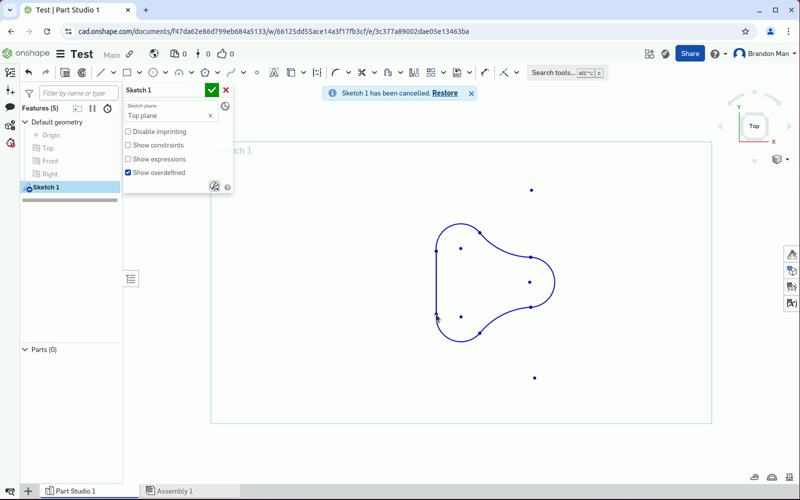
key_down(shift)
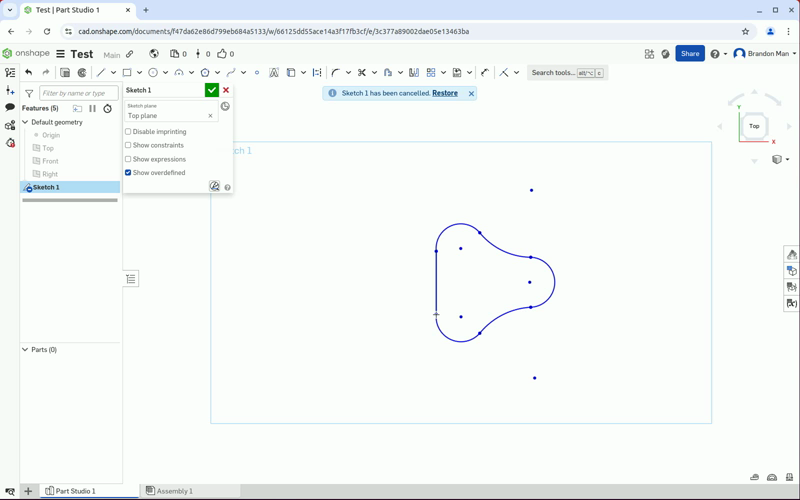
mouse_move(461, 317)
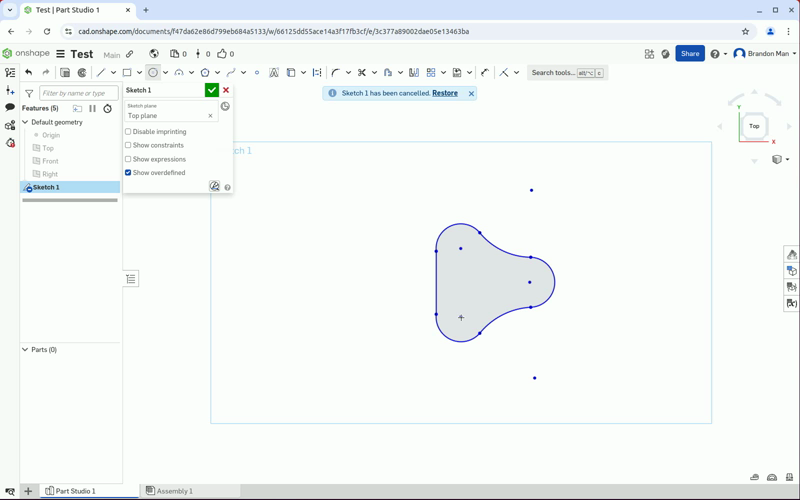
click(461, 317)
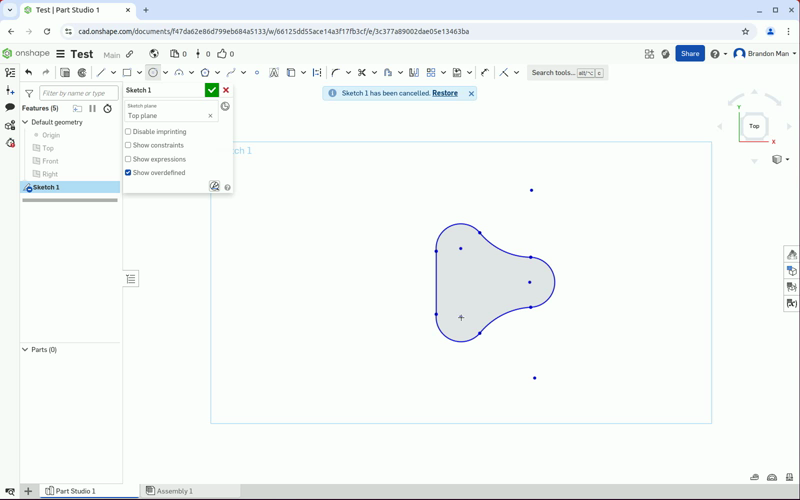
key_up(shift)
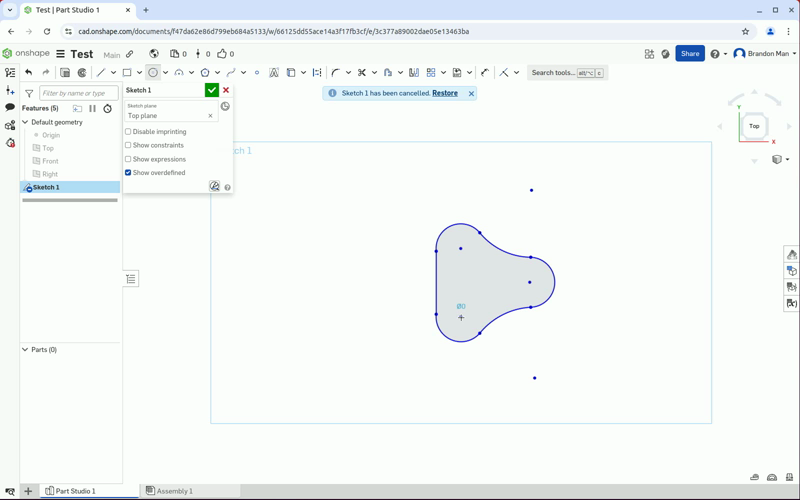
mouse_move(469, 317)
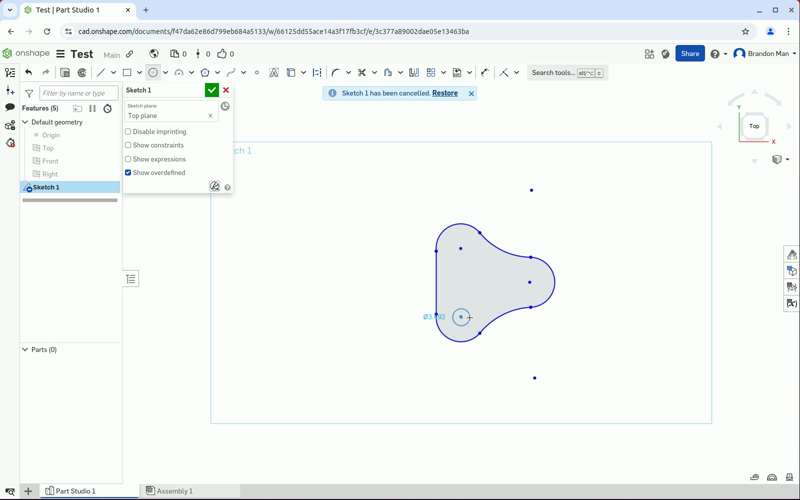
click(469, 317)
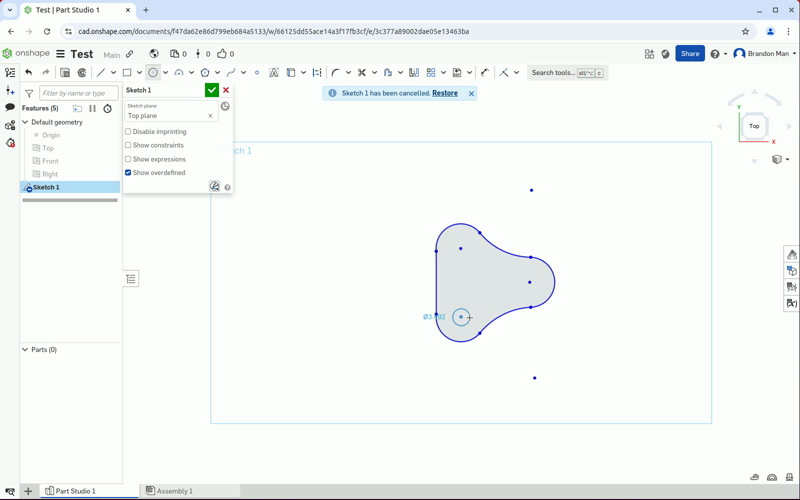
key(esc)
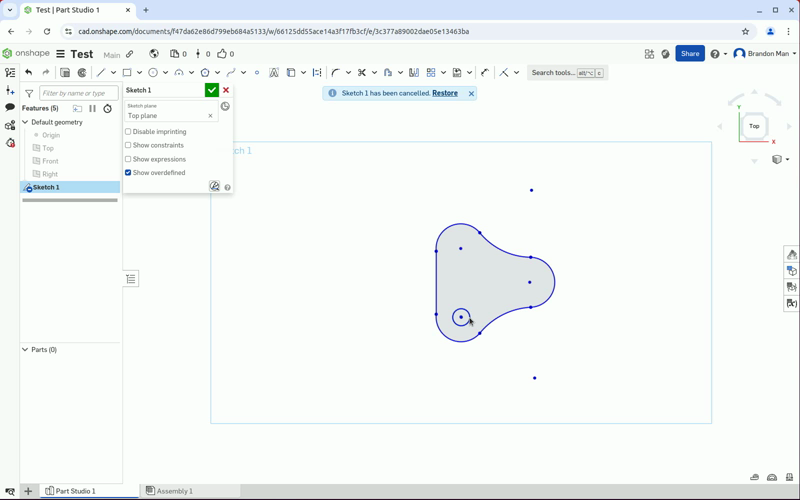
key(c)
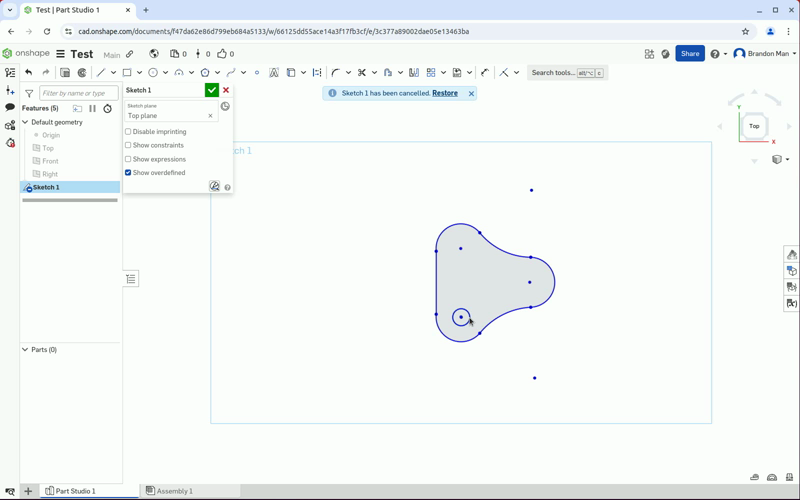
key_down(shift)
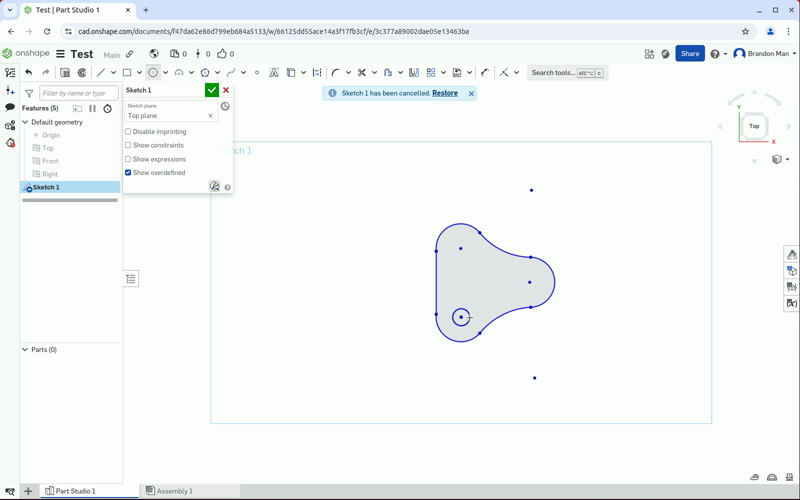
mouse_move(461, 248)
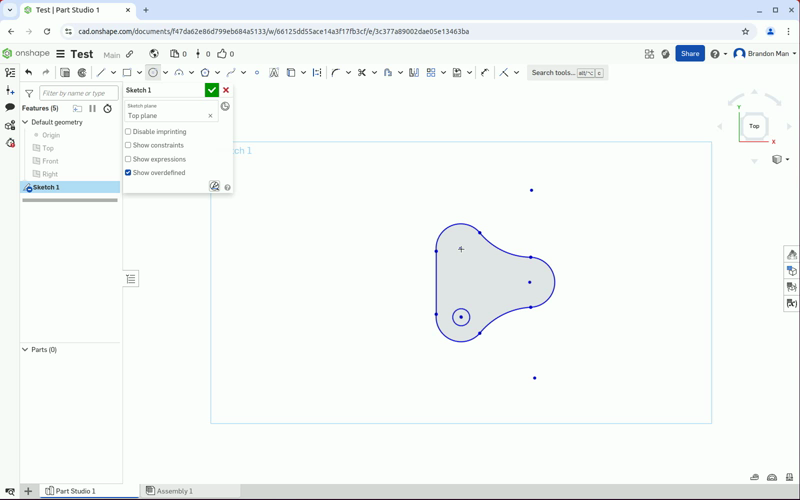
click(461, 248)
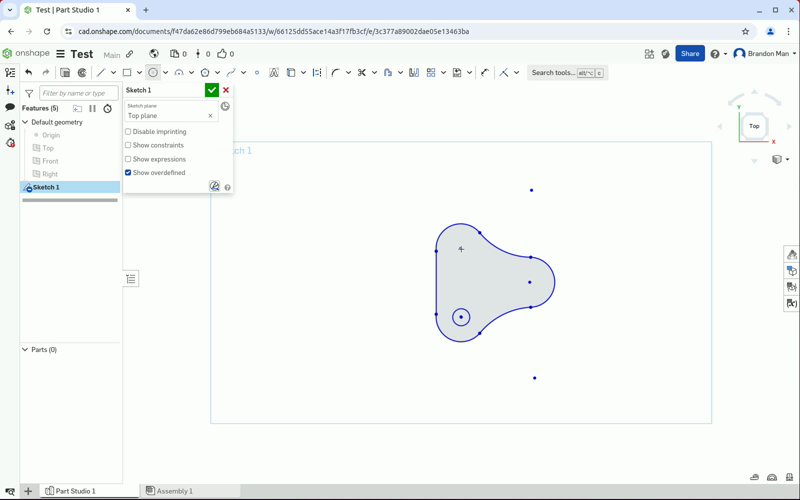
key_up(shift)
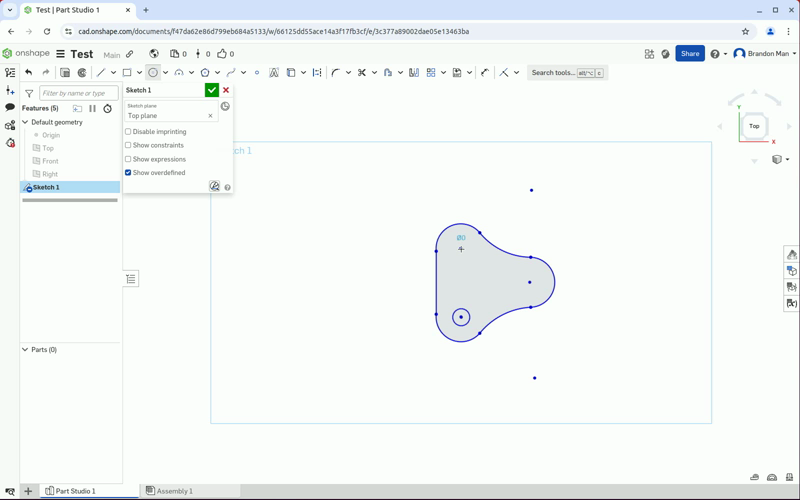
mouse_move(469, 248)
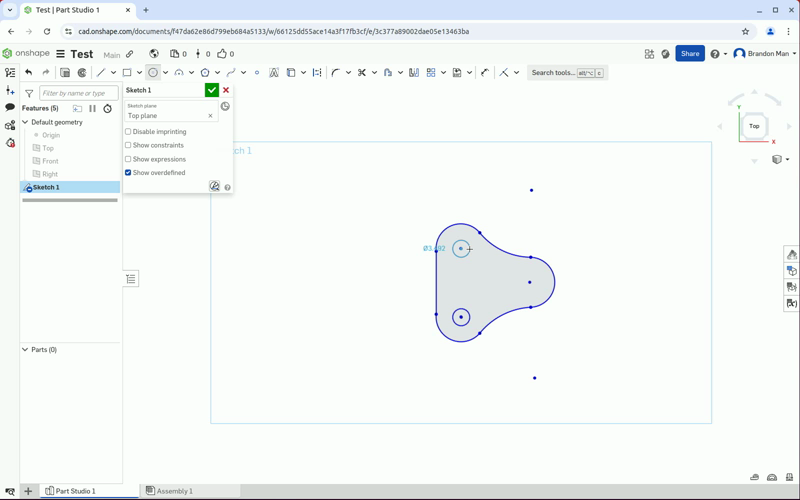
click(469, 248)
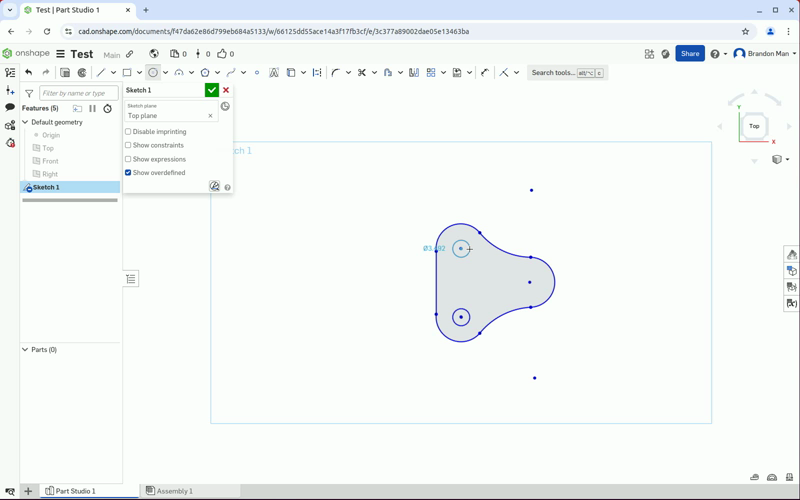
key(esc)
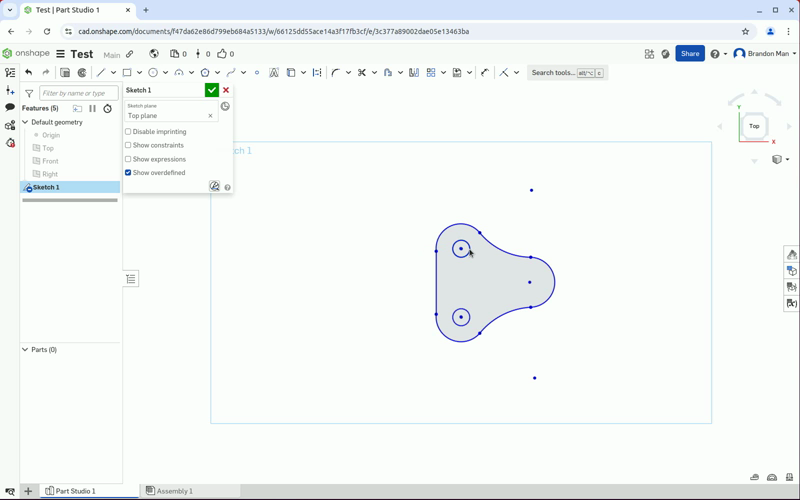
key(c)
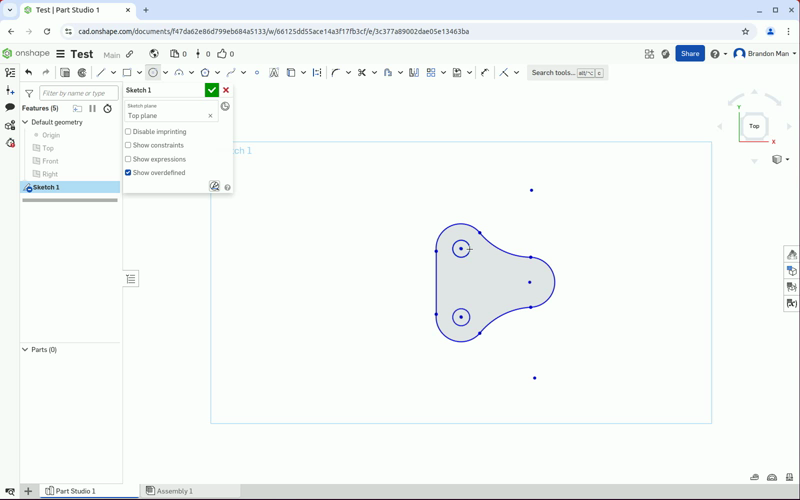
key_down(shift)
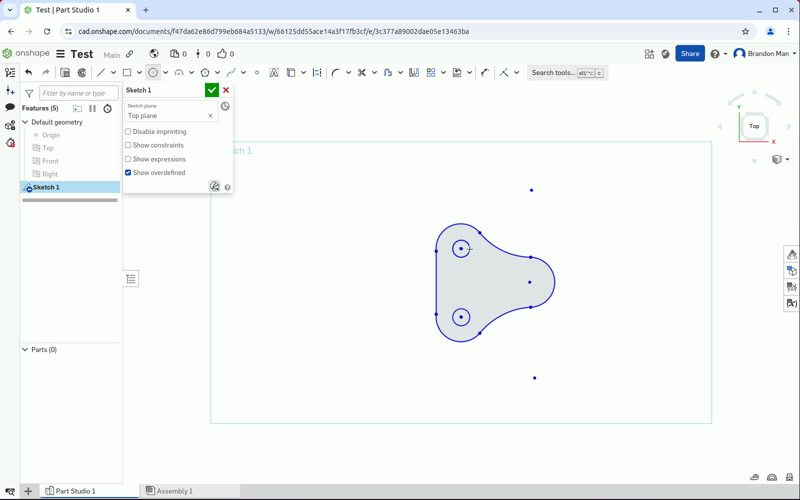
mouse_move(529, 282)
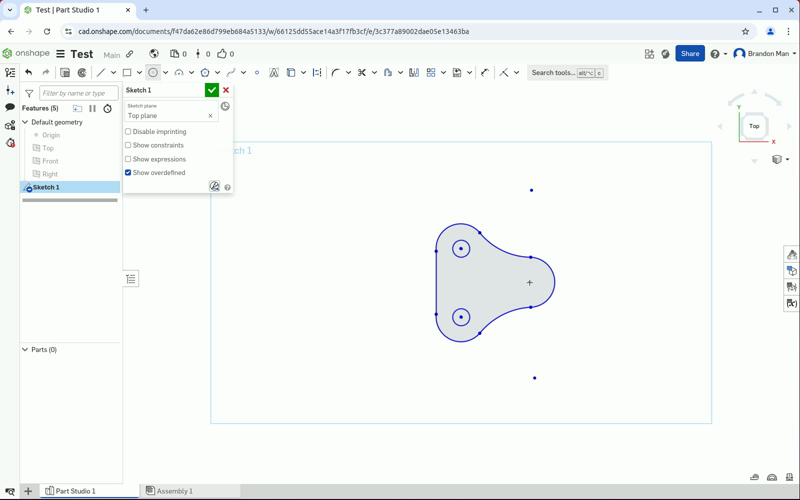
click(529, 282)
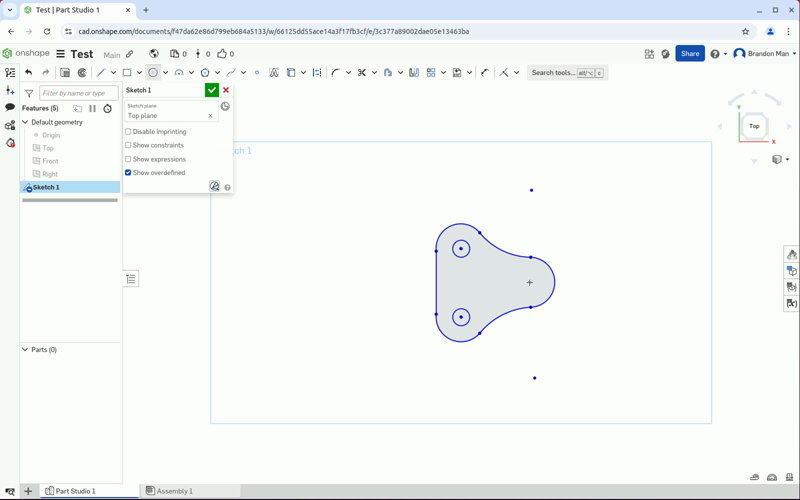
key_up(shift)
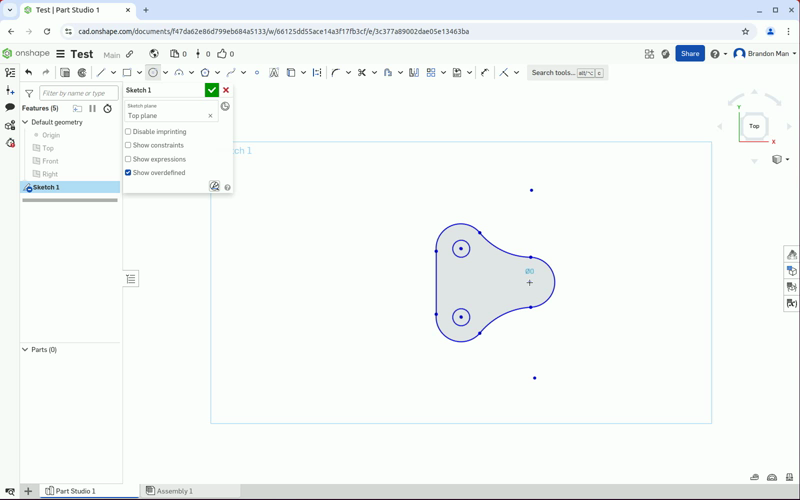
mouse_move(538, 282)
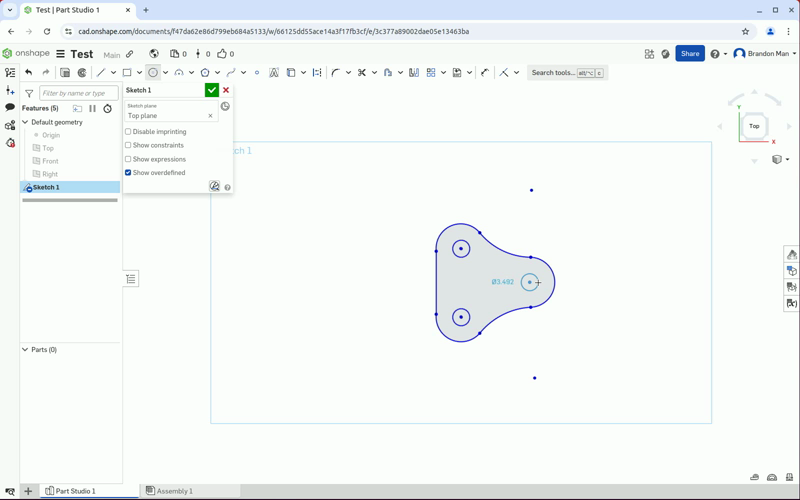
click(538, 282)
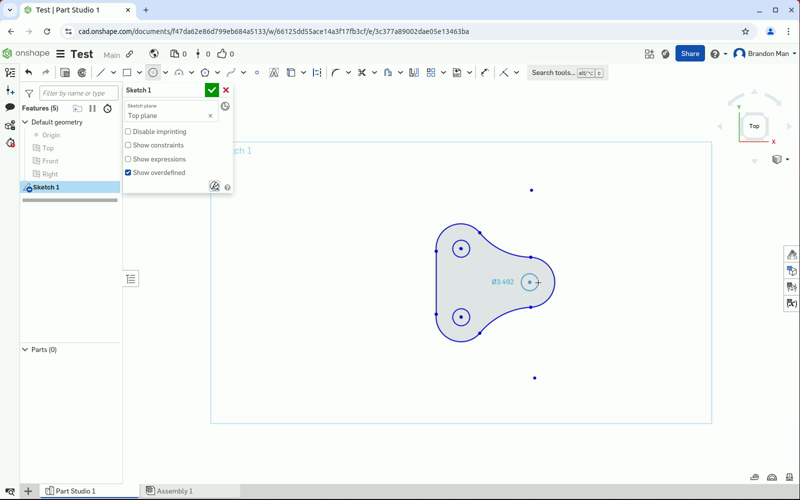
key(esc)
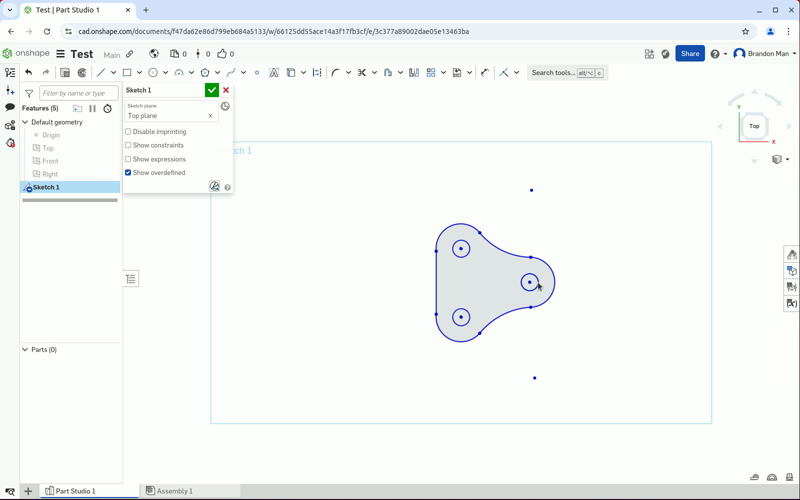
mouse_move(489, 273)
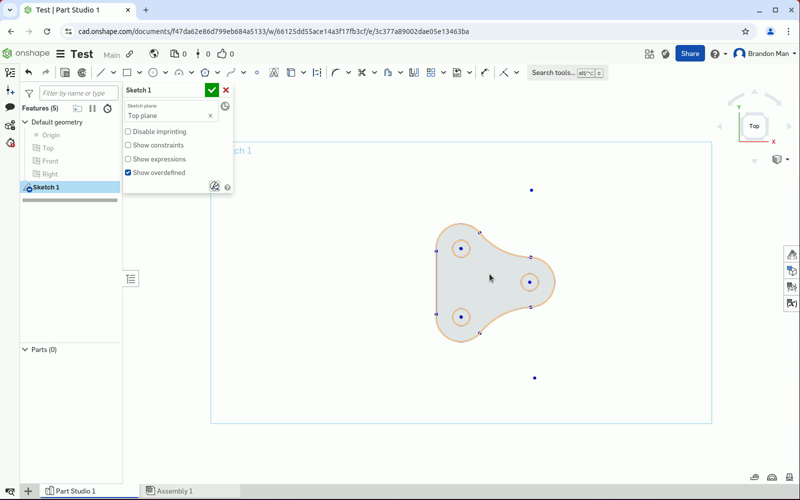
click(489, 273)
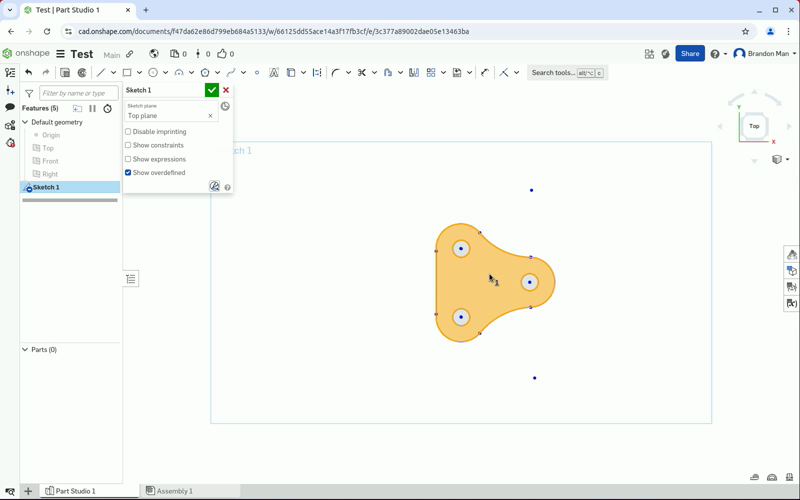
mouse_move(73, 352)
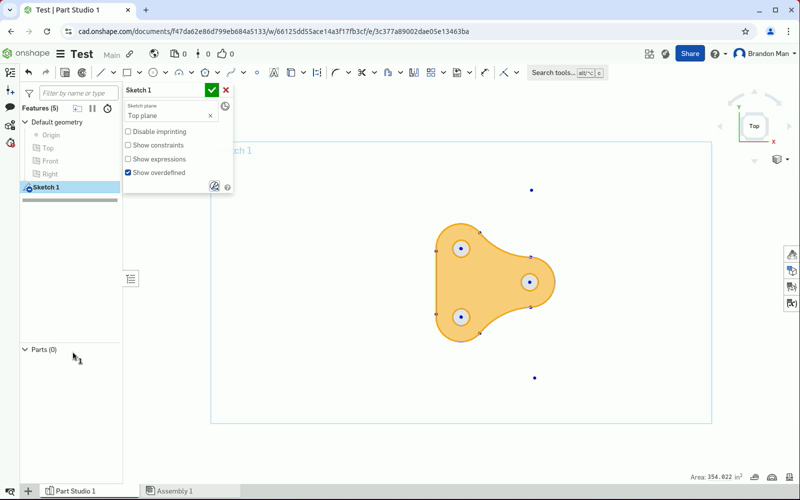
key(shift+y)
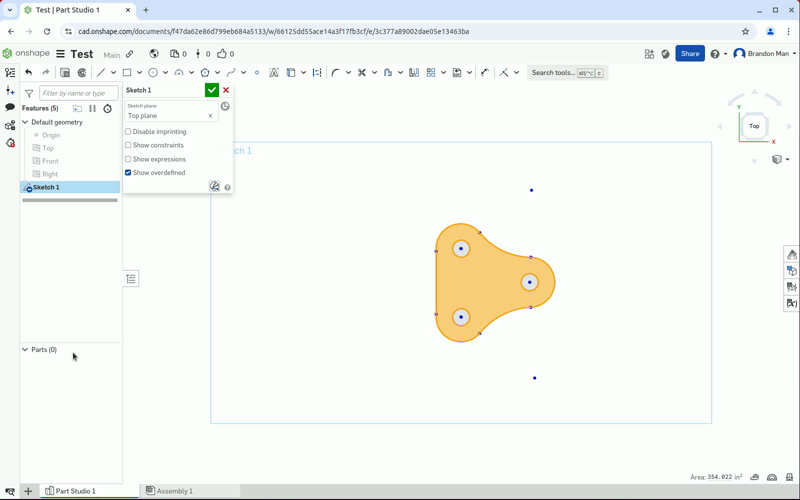
key(shift+e)
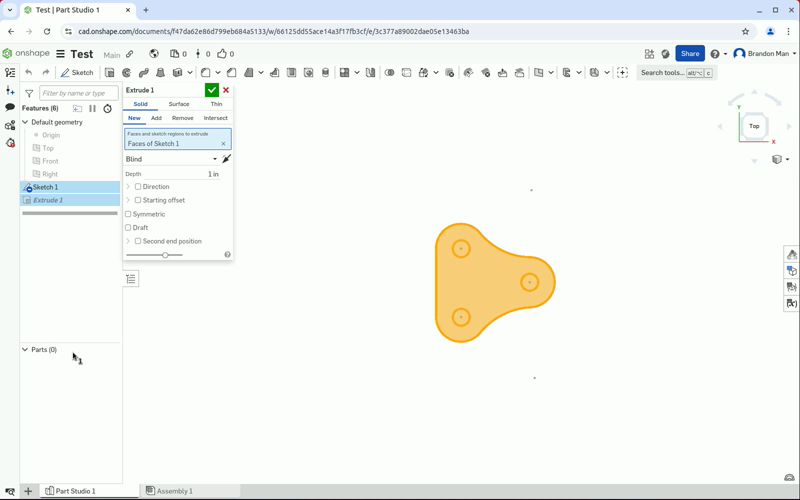
mouse_move(143, 106)
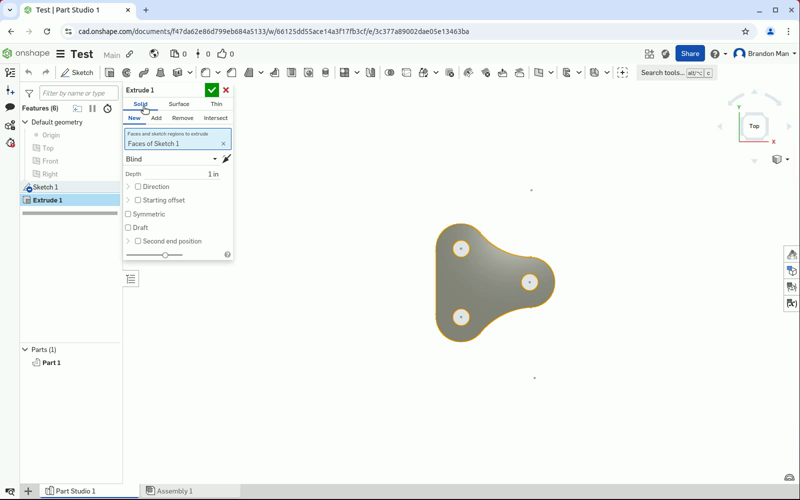
click(143, 106)
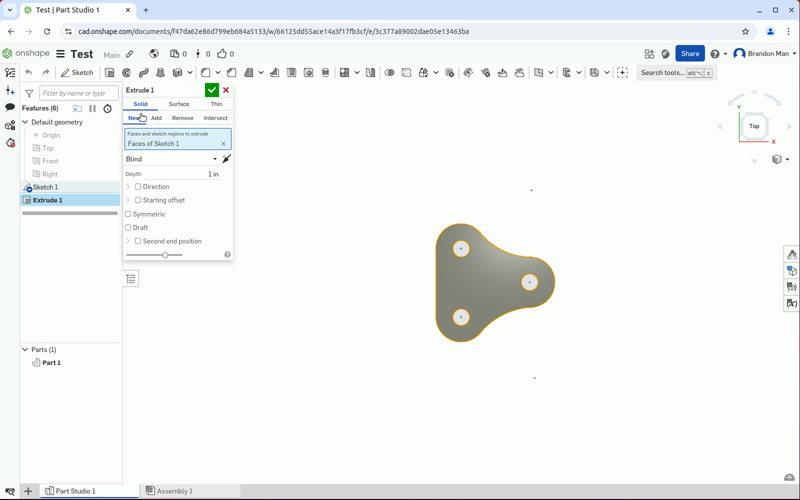
mouse_move(137, 120)
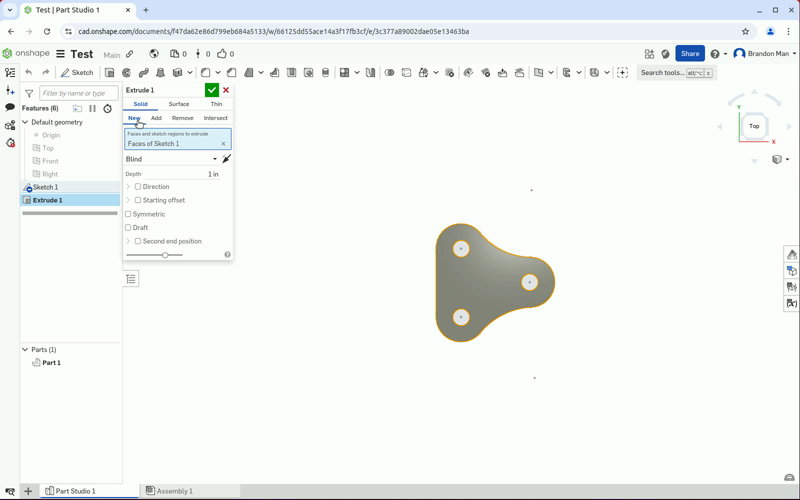
click(137, 120)
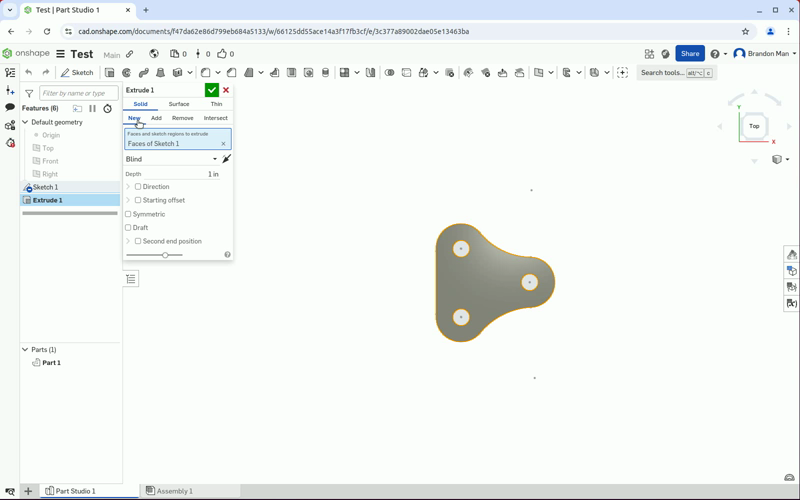
key(tab, 4)
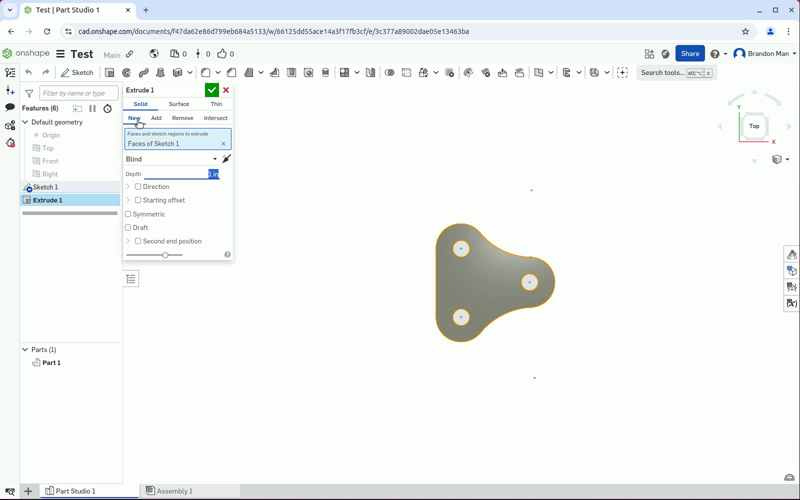
text(2.889)
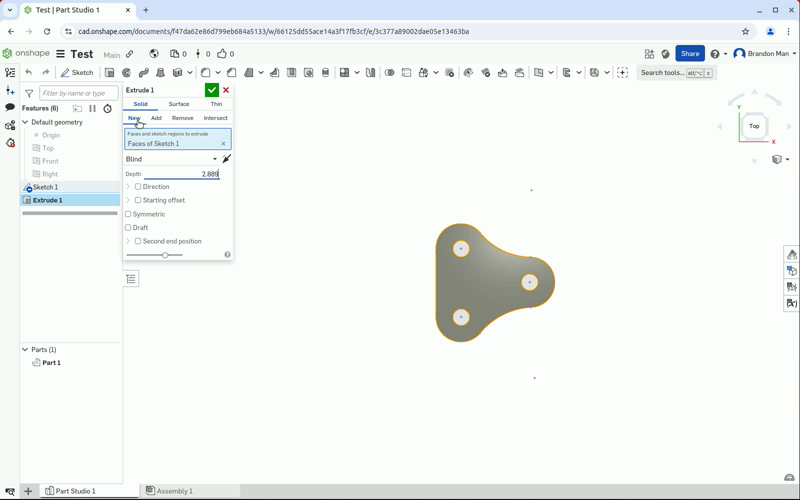
key(enter)
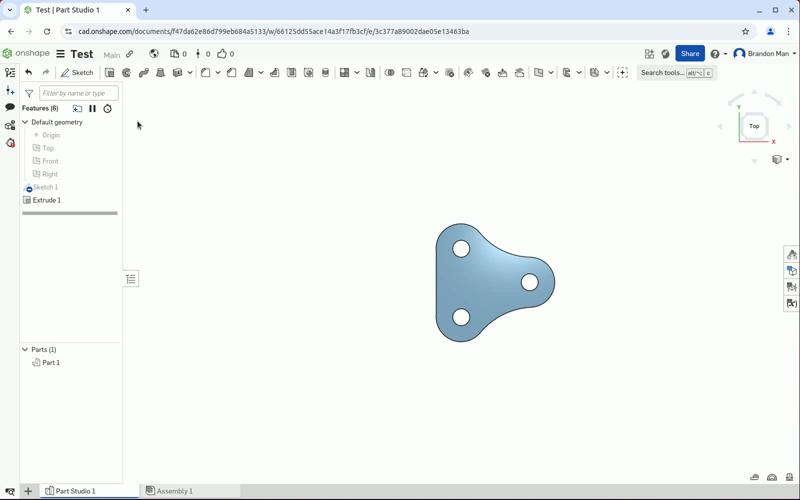
key(shift+h)
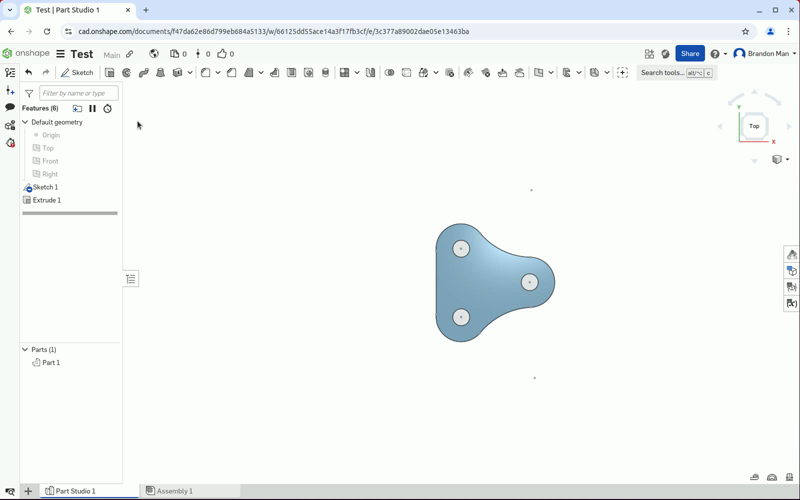
key(shift+h)
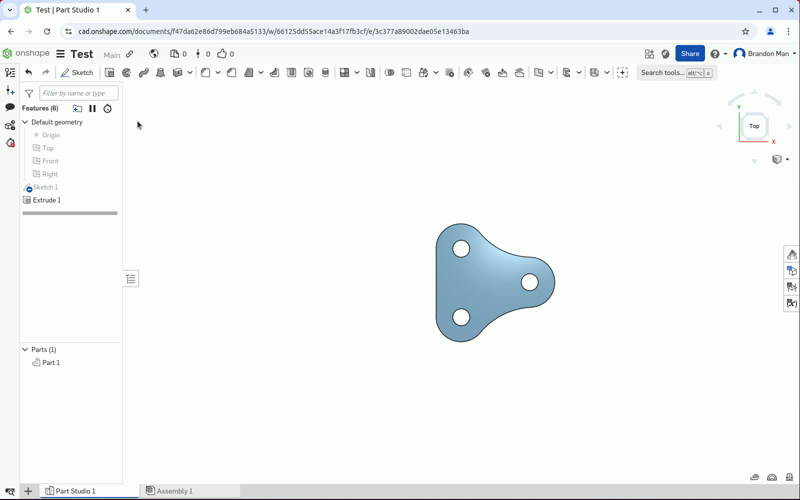
mouse_move(73, 189)
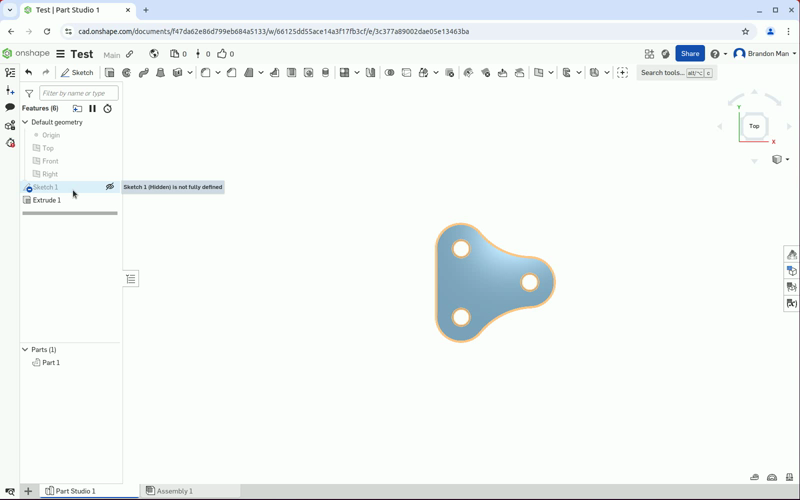
click(73, 189)
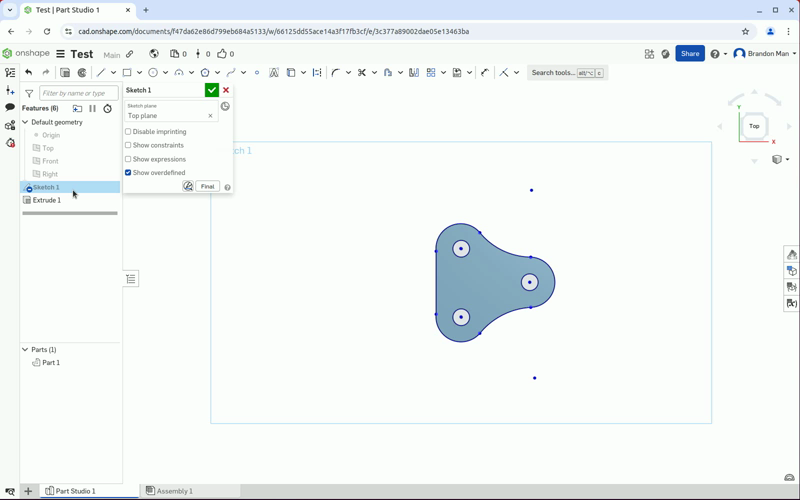
mouse_move(229, 92)
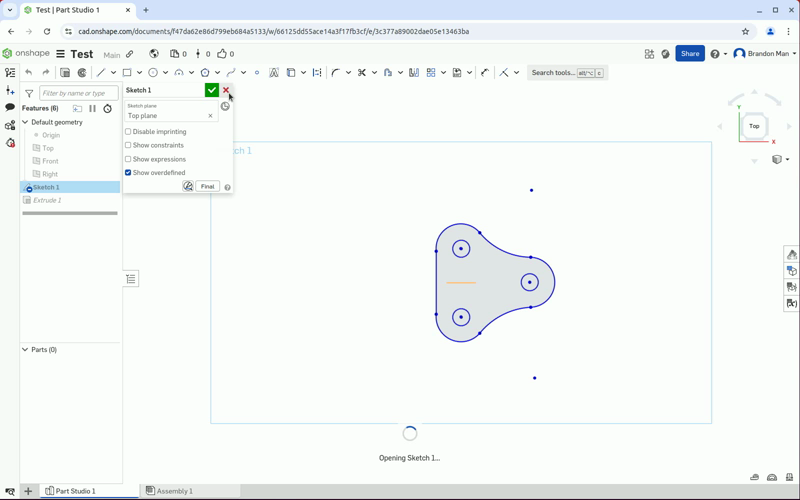
click(229, 92)
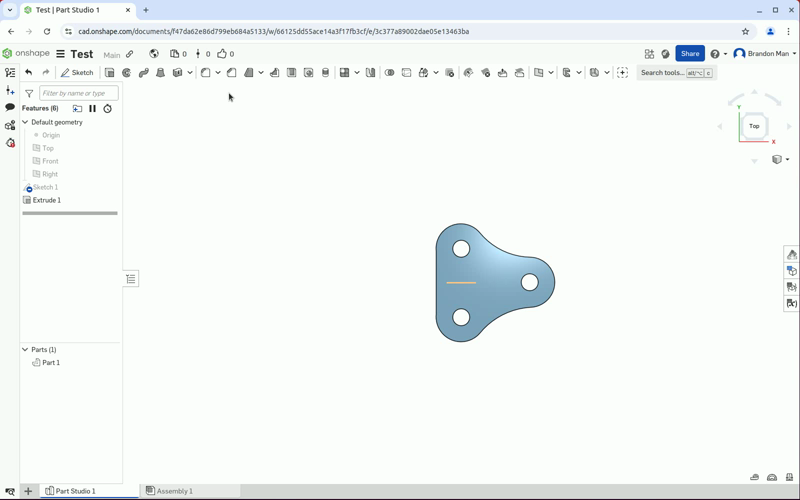
mouse_move(73, 352)
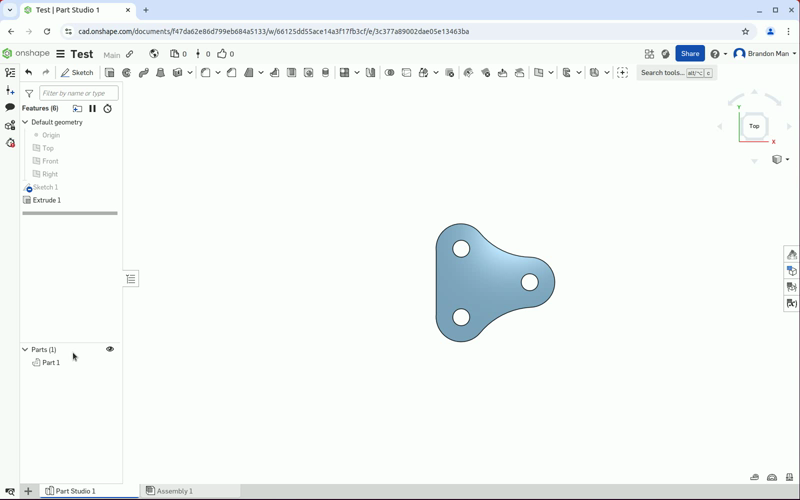
key(y)
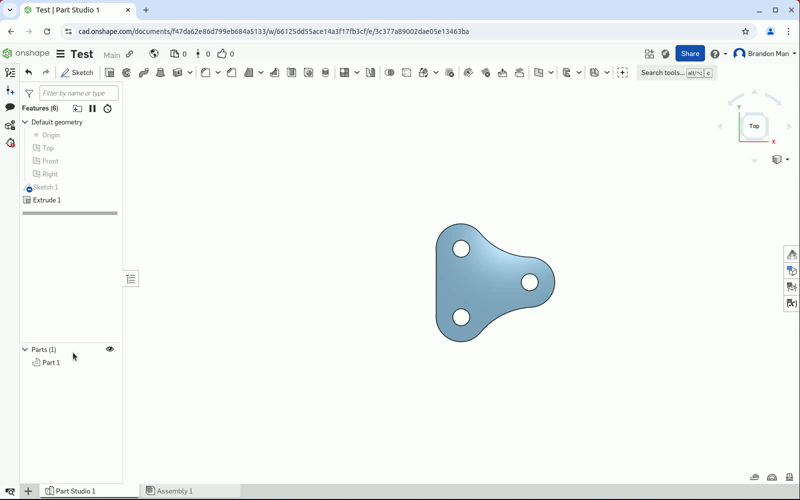
key(shift+p)
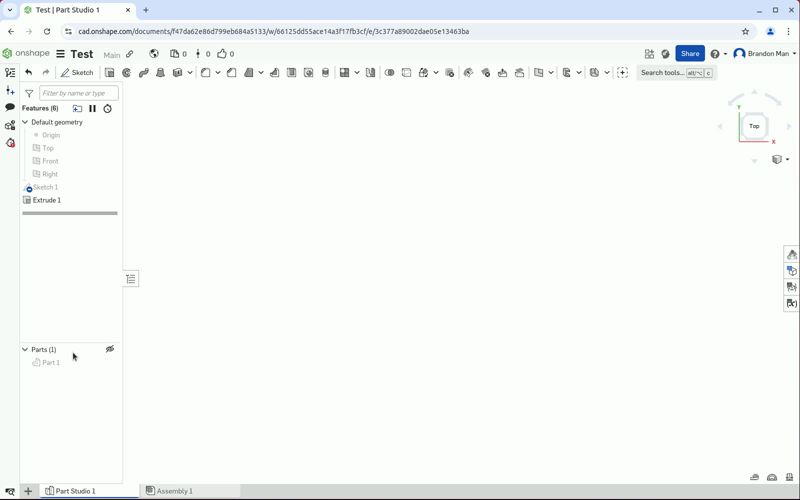
key(space)
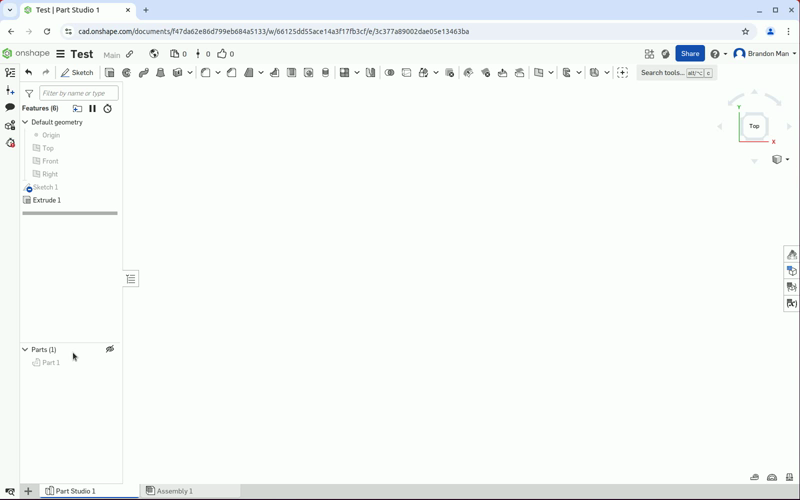
key_down(shift)
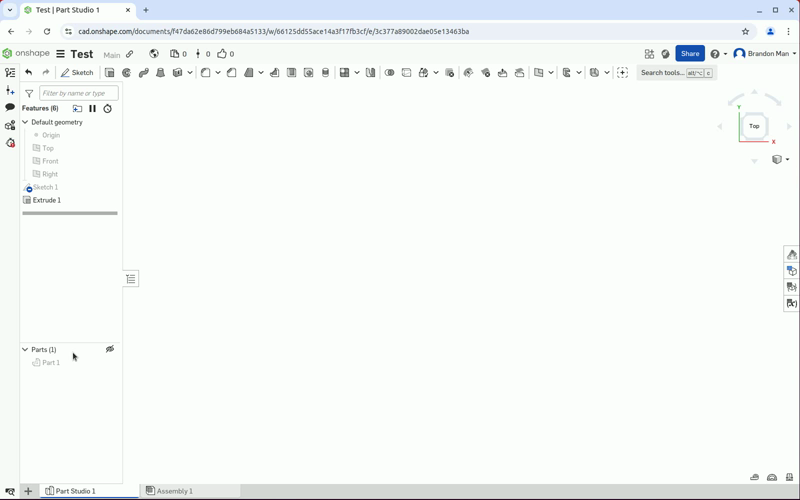
key(up)
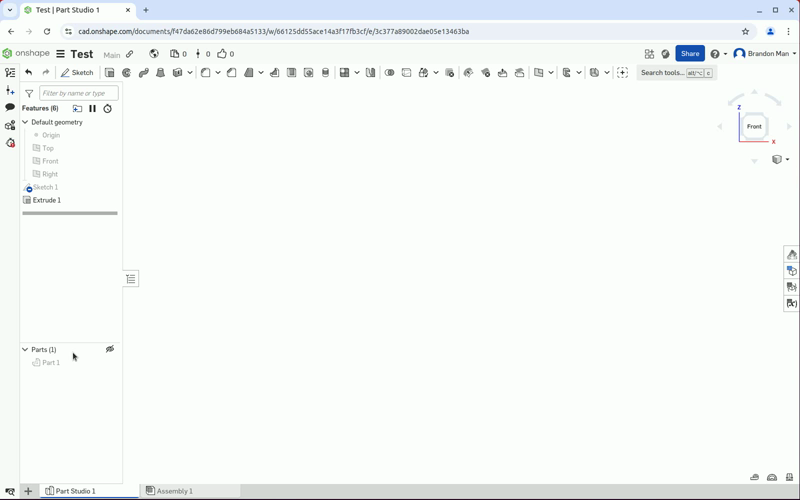
key_up(shift)
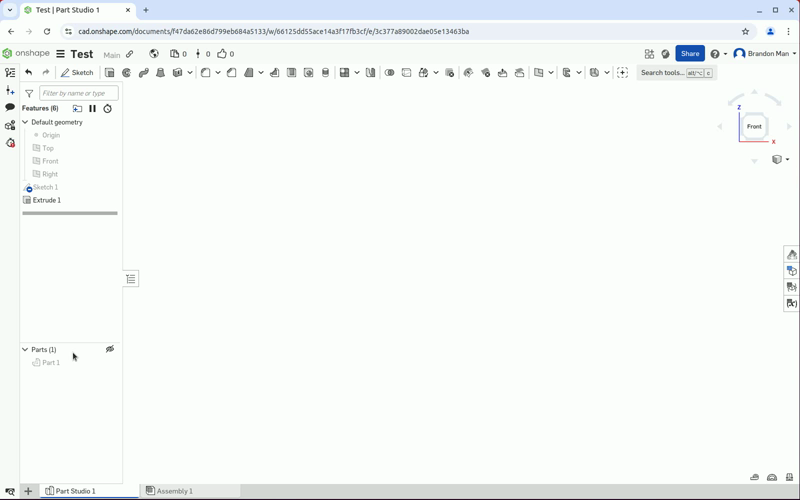
mouse_move(73, 352)
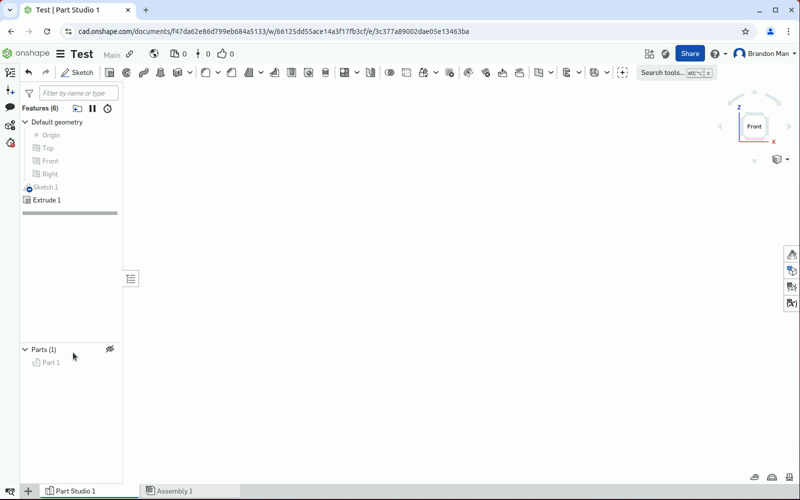
key(shift+y)
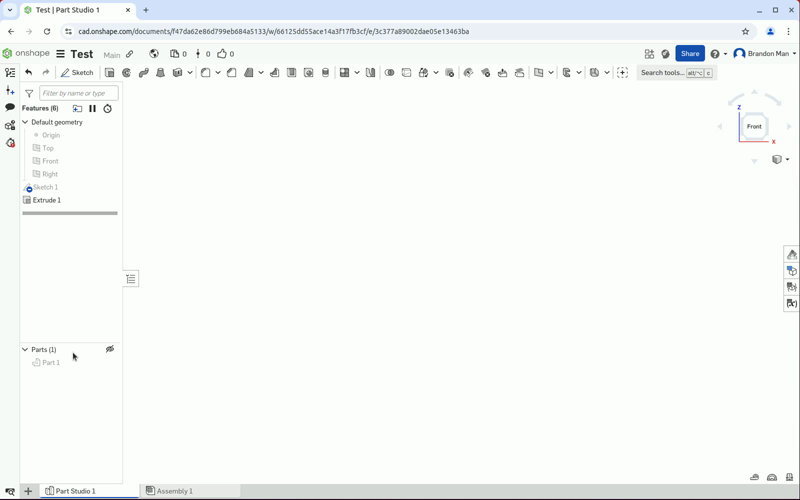
key(shift+s)
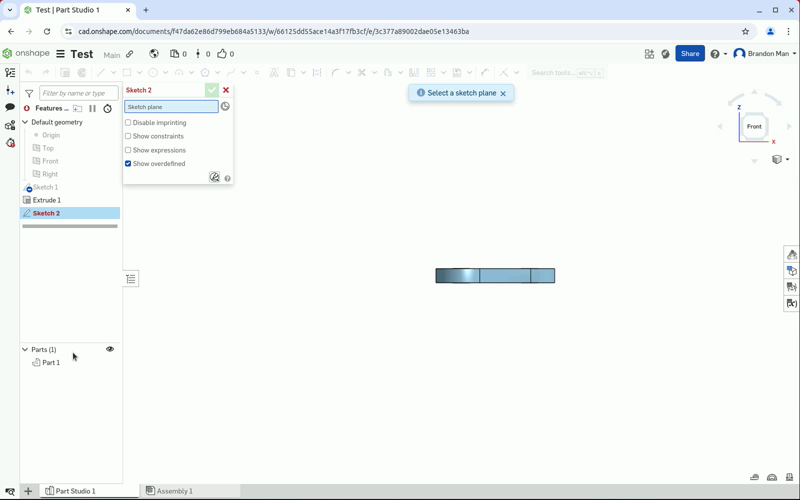
mouse_move(73, 163)
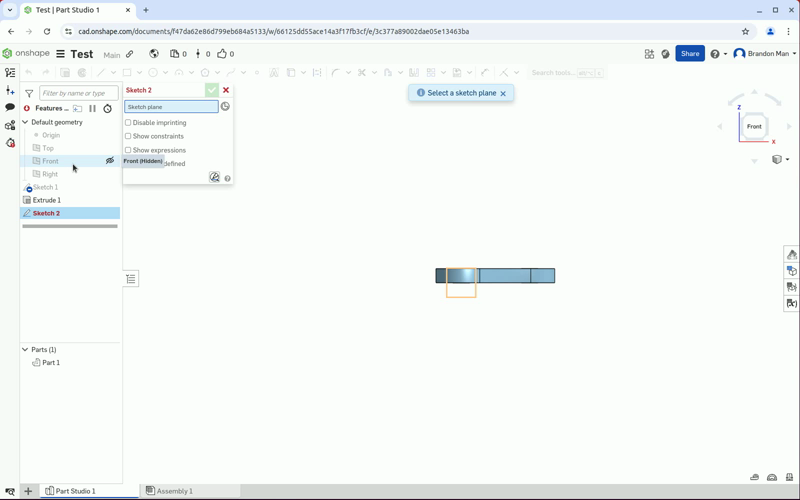
click(73, 163)
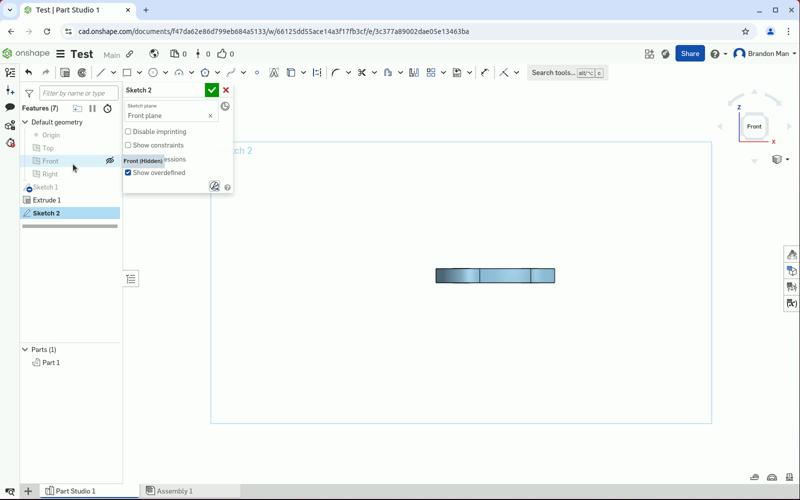
mouse_move(73, 352)
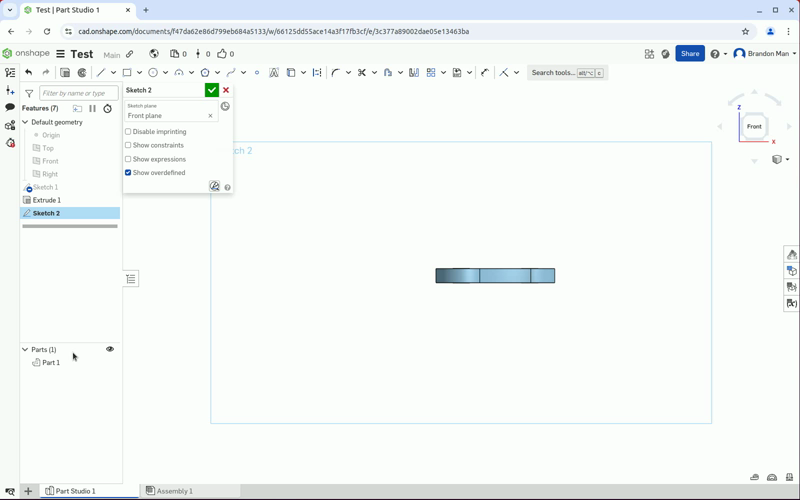
key(y)
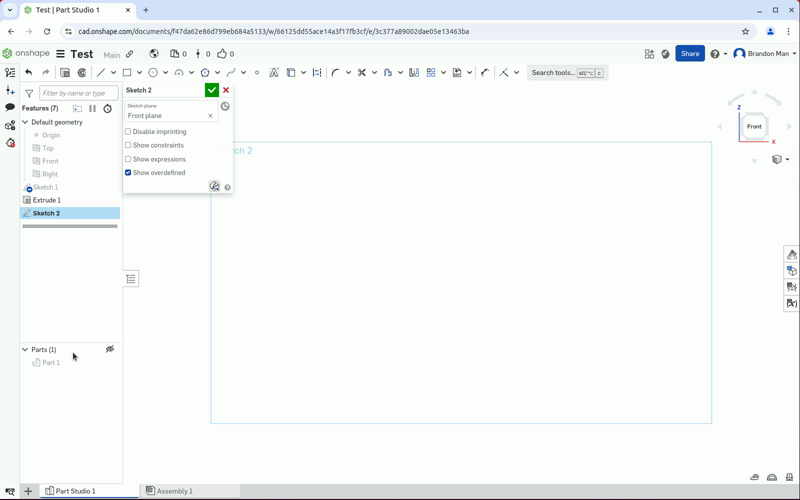
key(l)
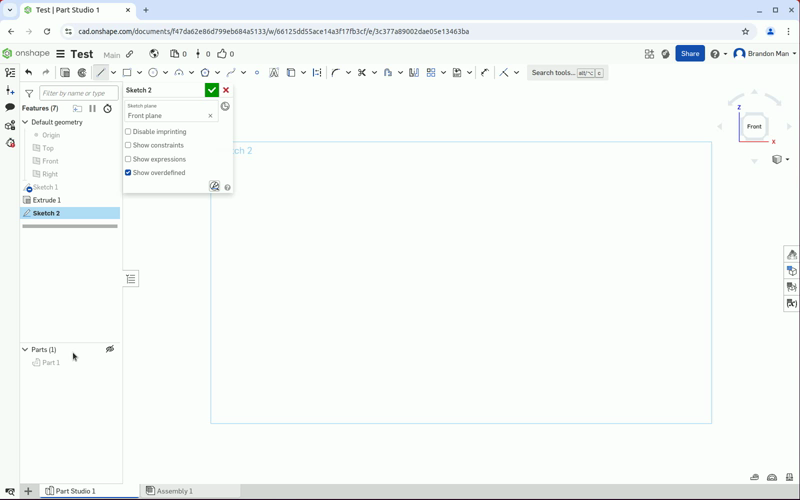
key_down(shift)
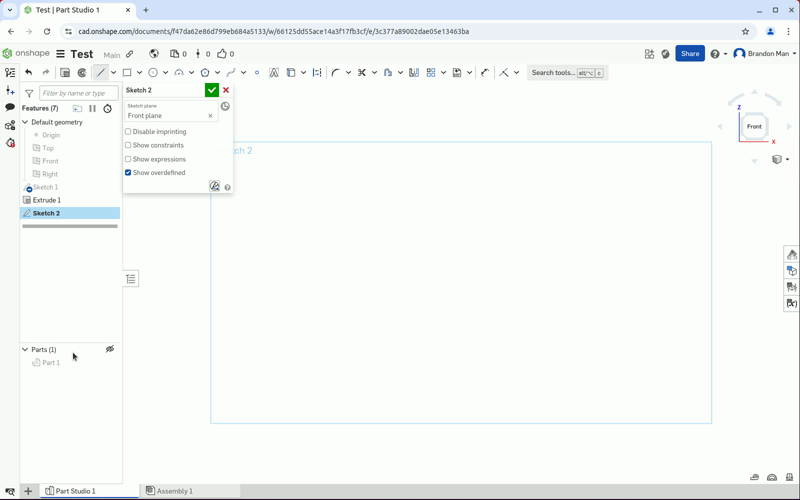
mouse_move(378, 282)
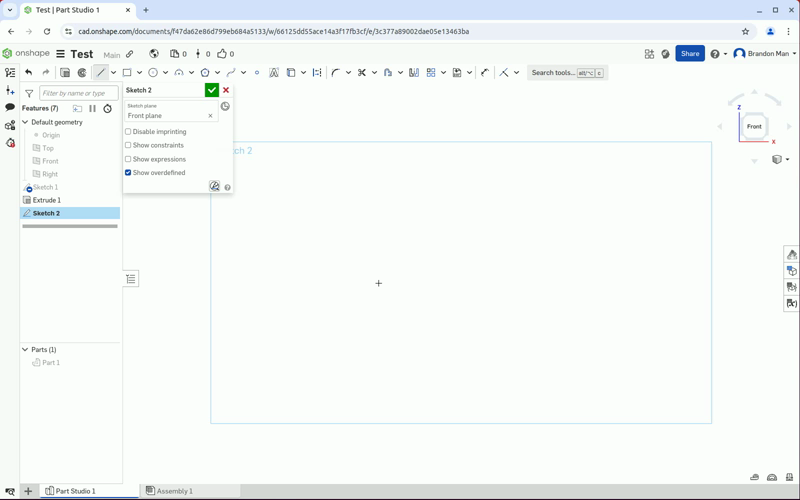
click(378, 282)
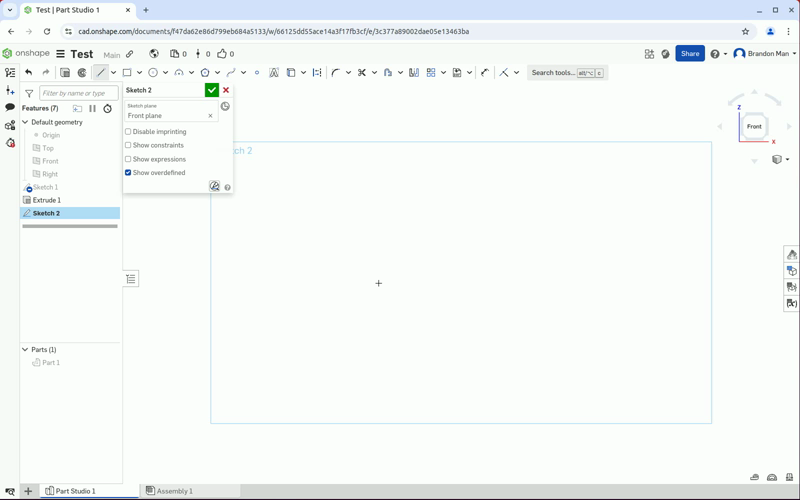
key_up(shift)
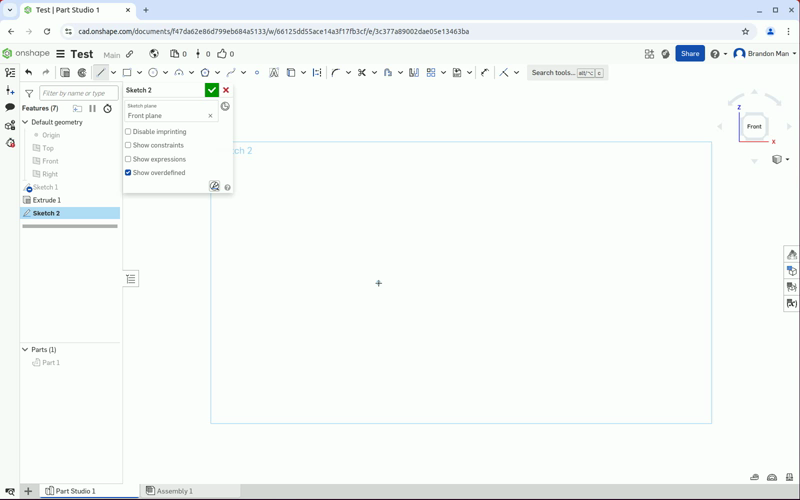
key_down(shift)
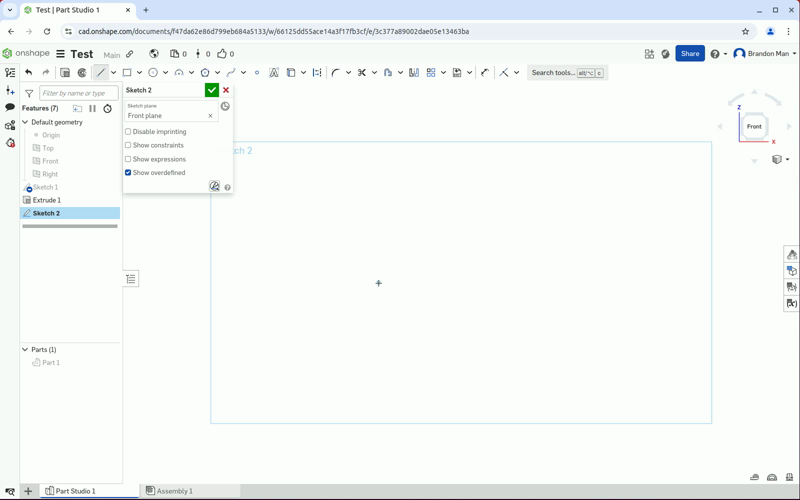
mouse_move(494, 282)
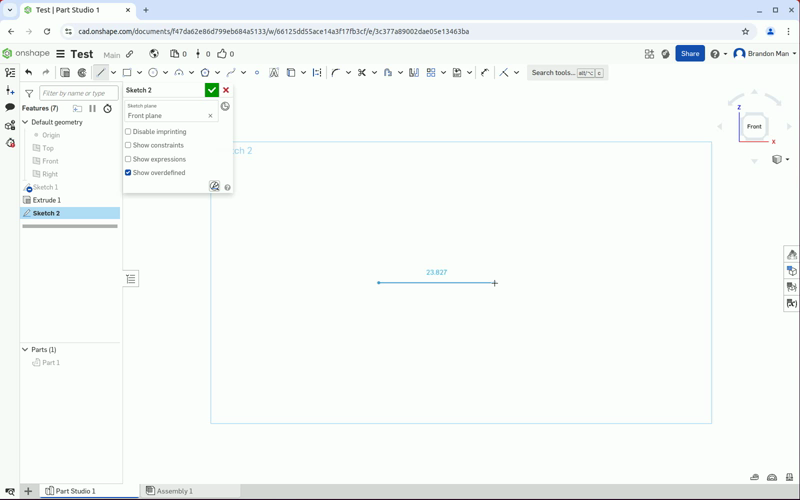
click(494, 282)
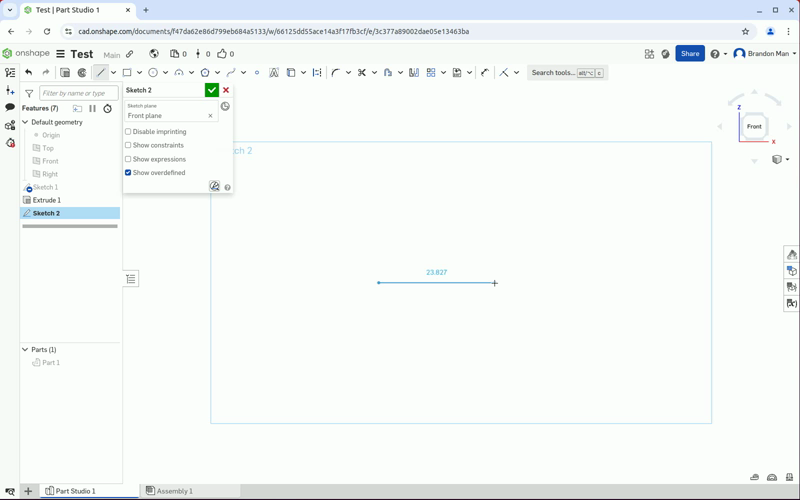
key_up(shift)
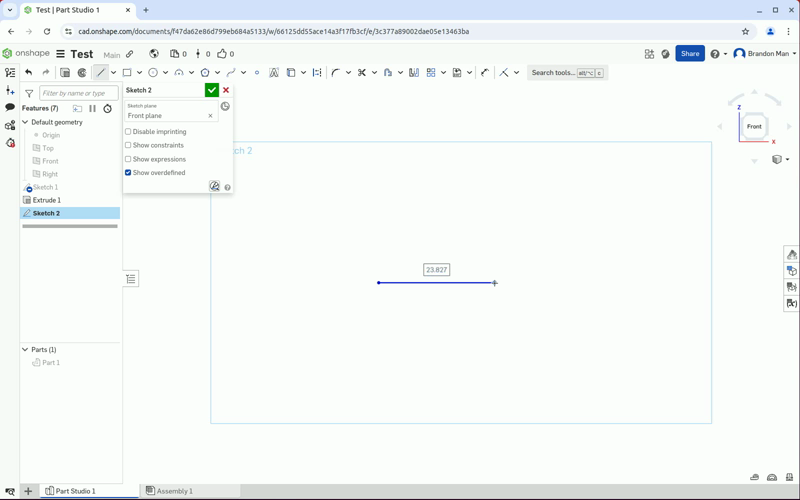
key_down(shift)
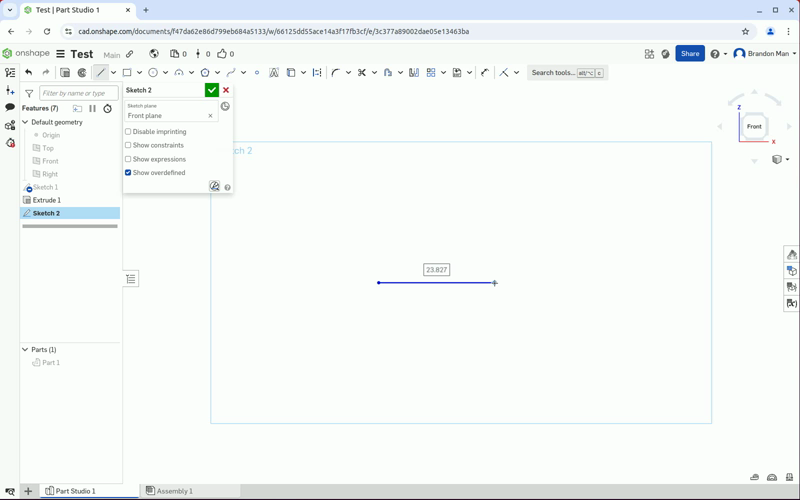
mouse_move(524, 282)
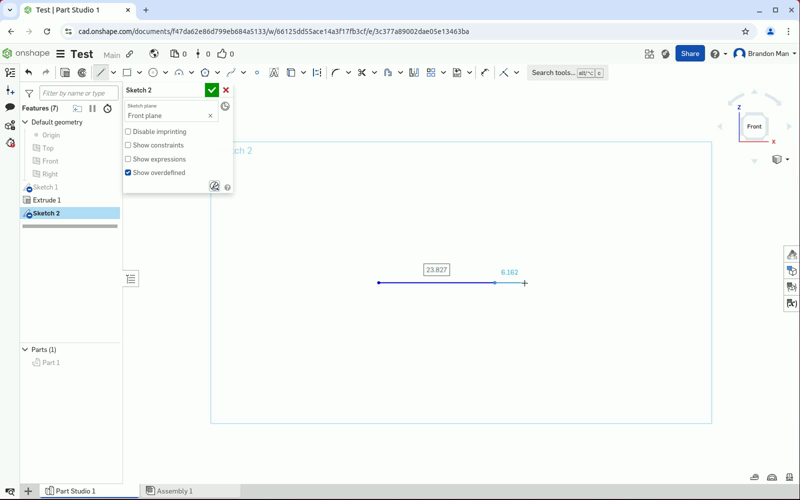
mouse_move(494, 269)
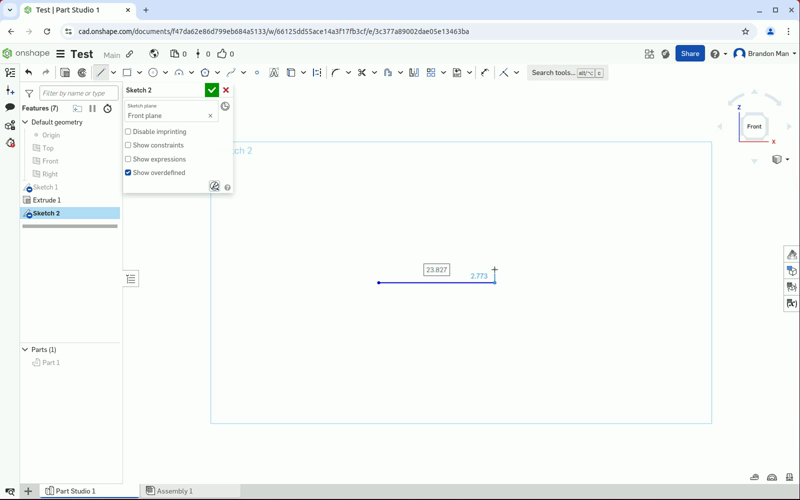
click(494, 269)
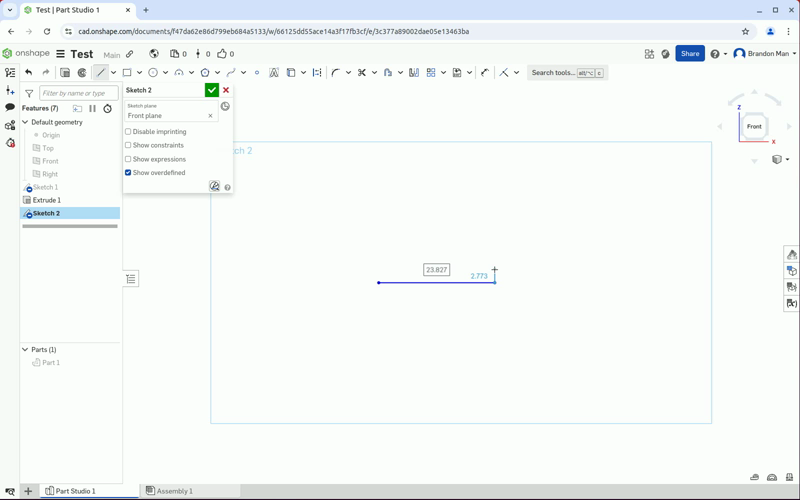
key_up(shift)
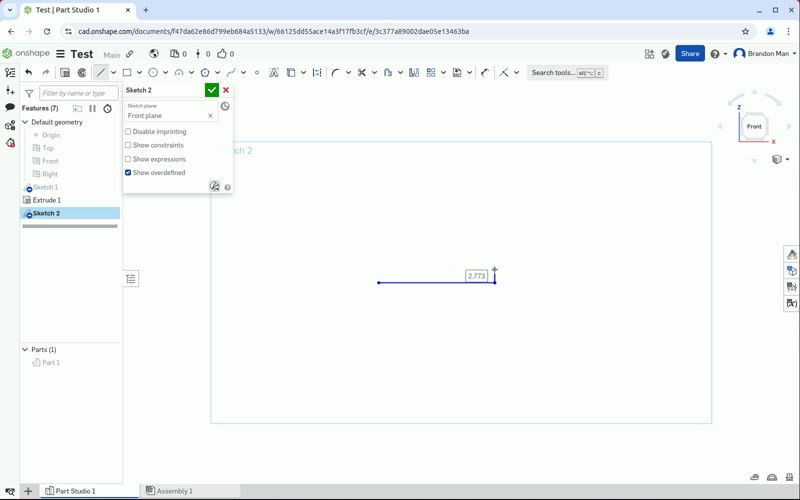
key(esc)
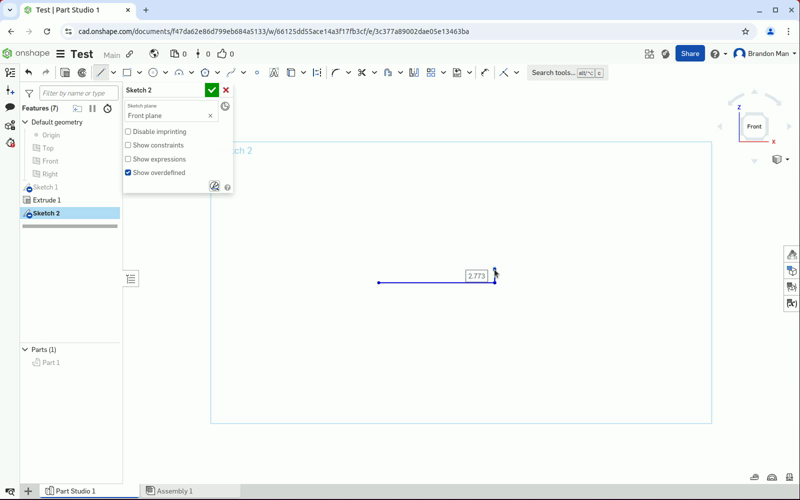
key(a)
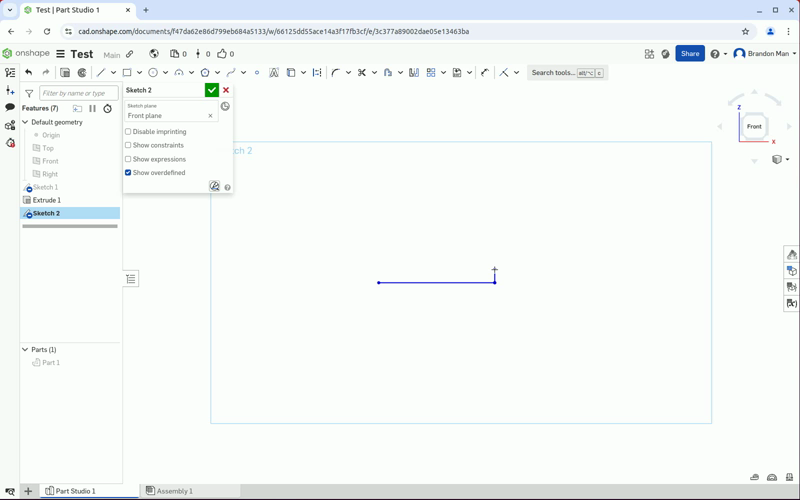
mouse_move(494, 269)
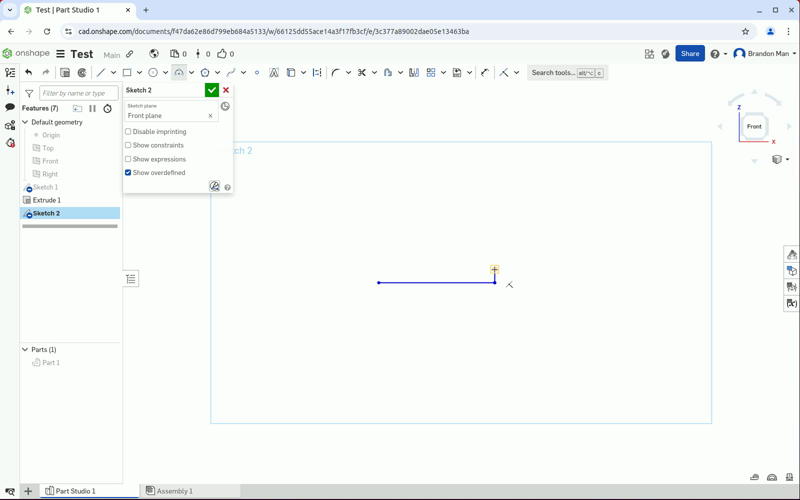
click(494, 269)
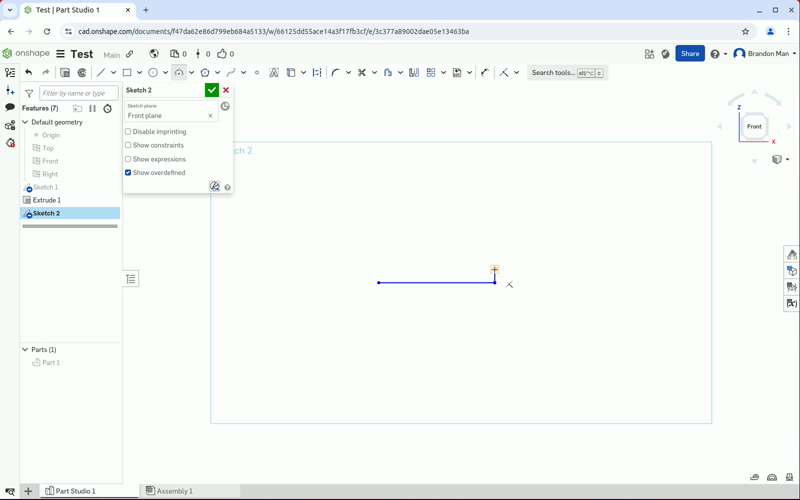
key_down(shift)
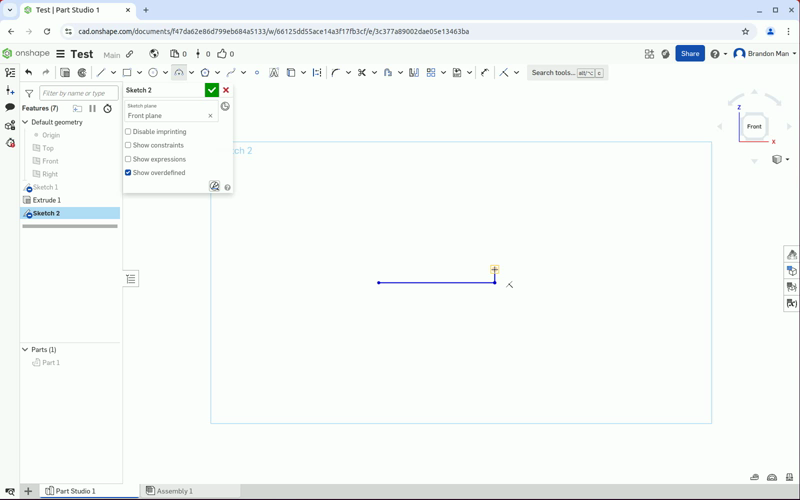
mouse_move(395, 228)
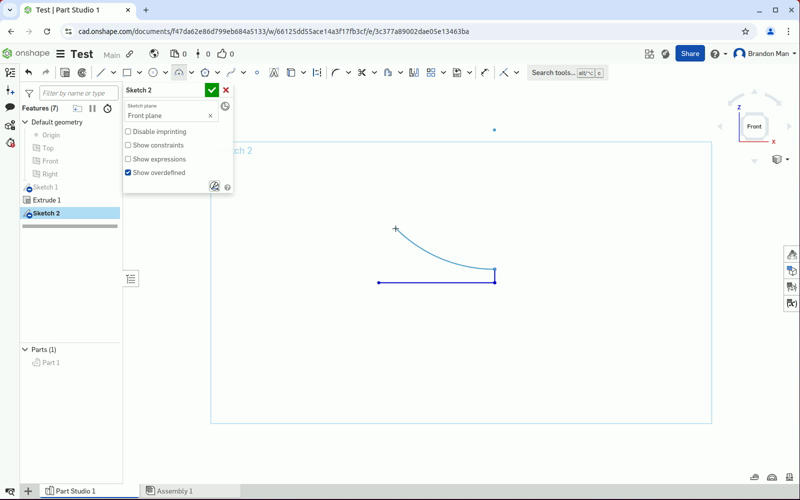
click(395, 228)
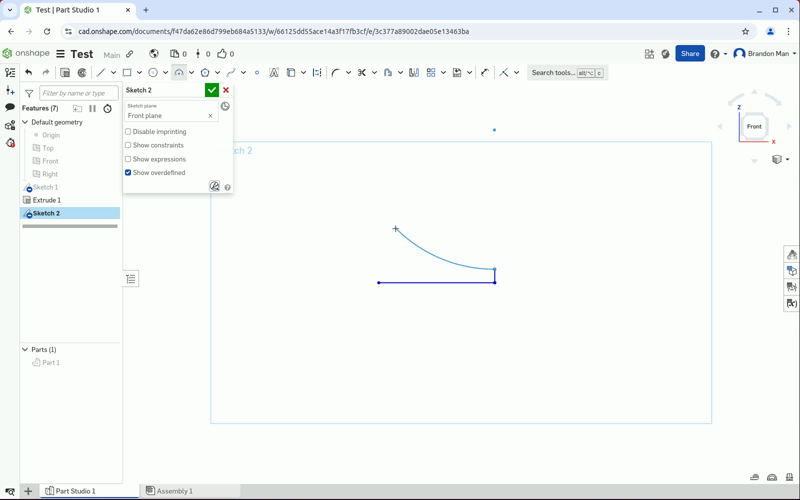
mouse_move(442, 254)
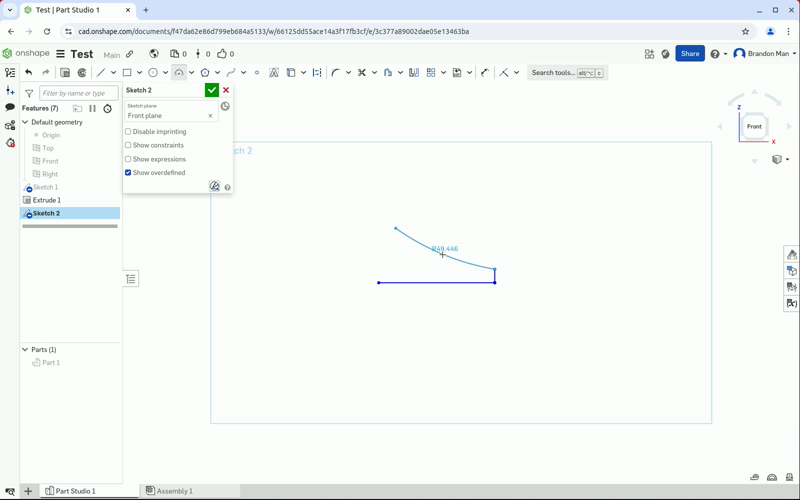
click(442, 254)
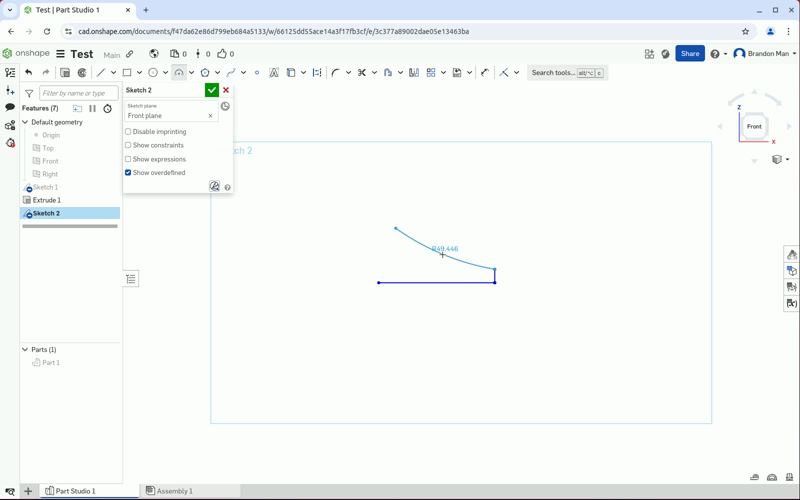
key_up(shift)
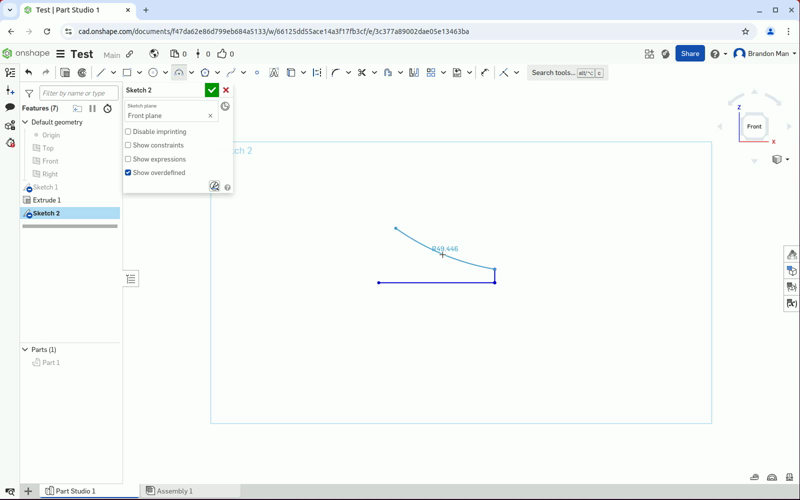
mouse_move(395, 228)
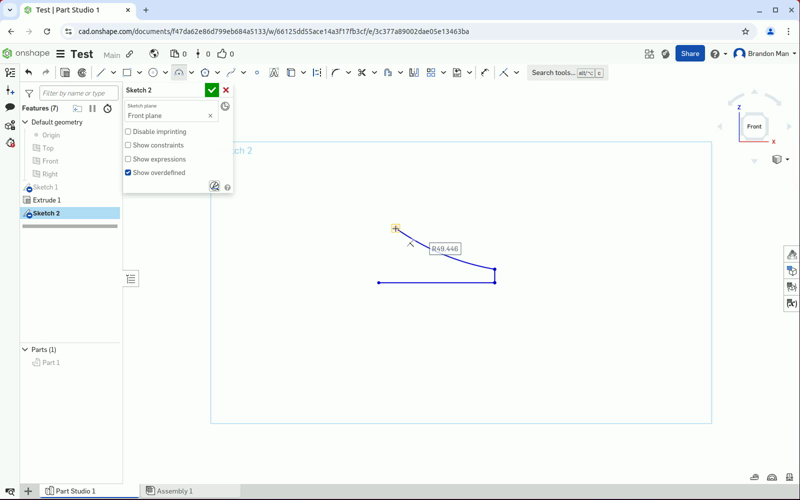
click(395, 228)
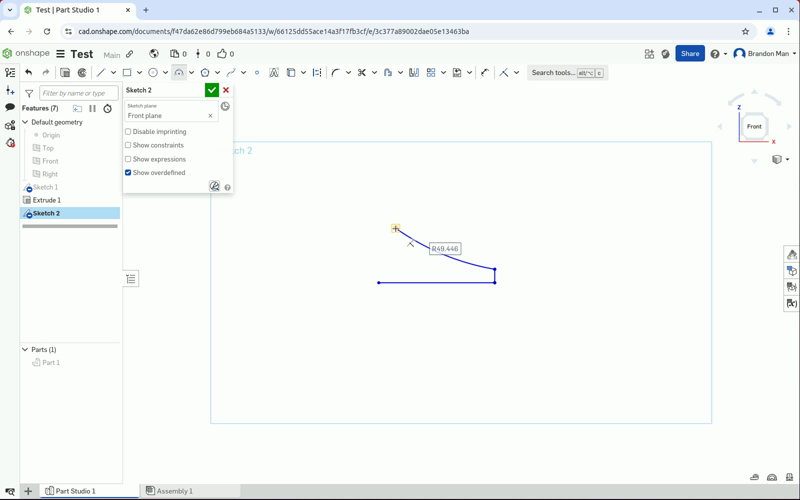
mouse_move(378, 282)
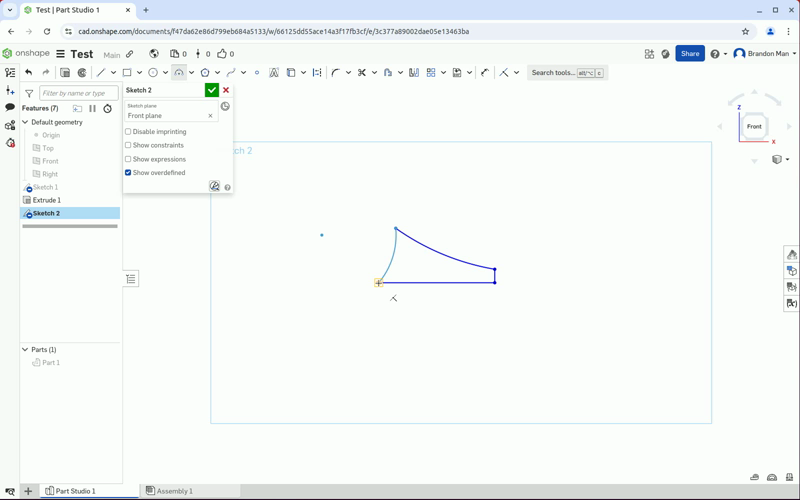
click(378, 282)
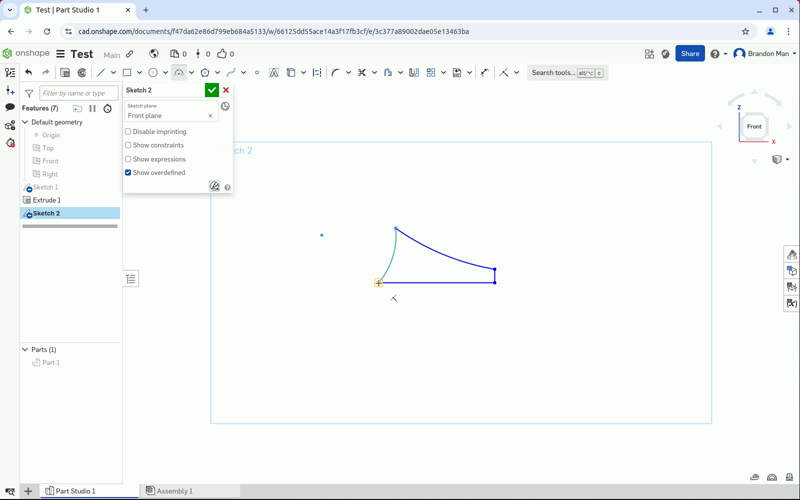
key_down(shift)
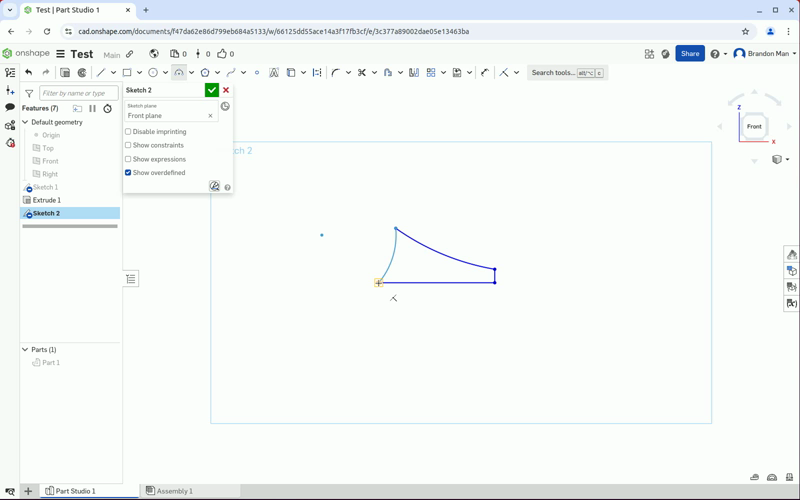
mouse_move(349, 243)
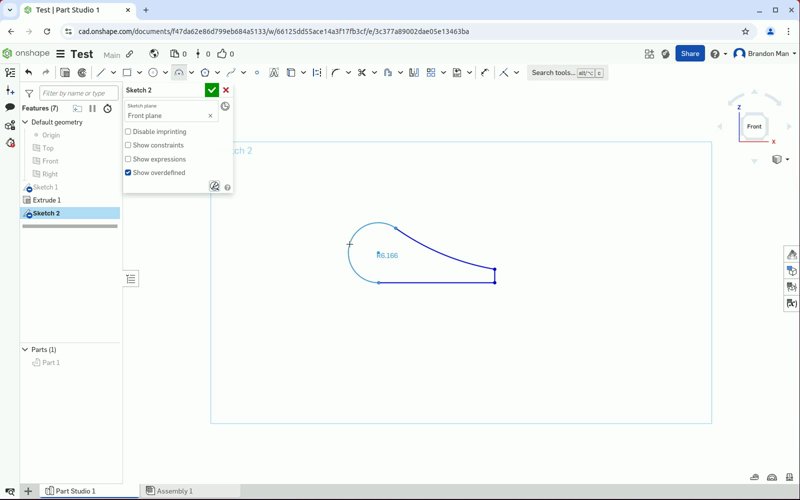
click(349, 243)
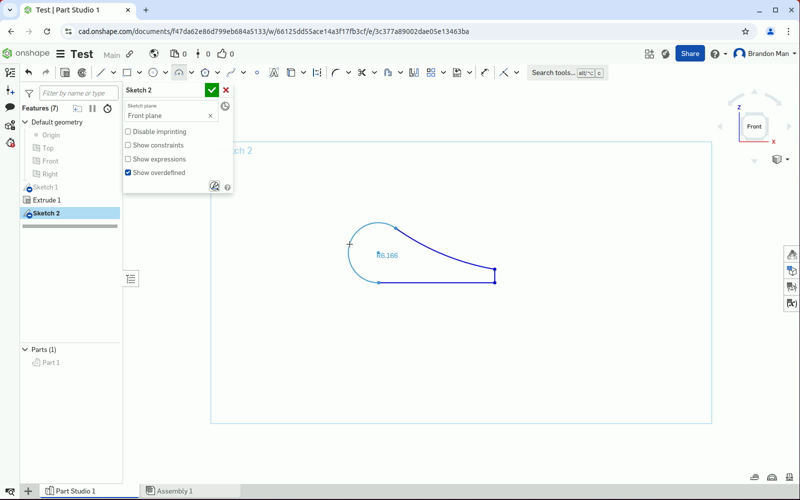
key_up(shift)
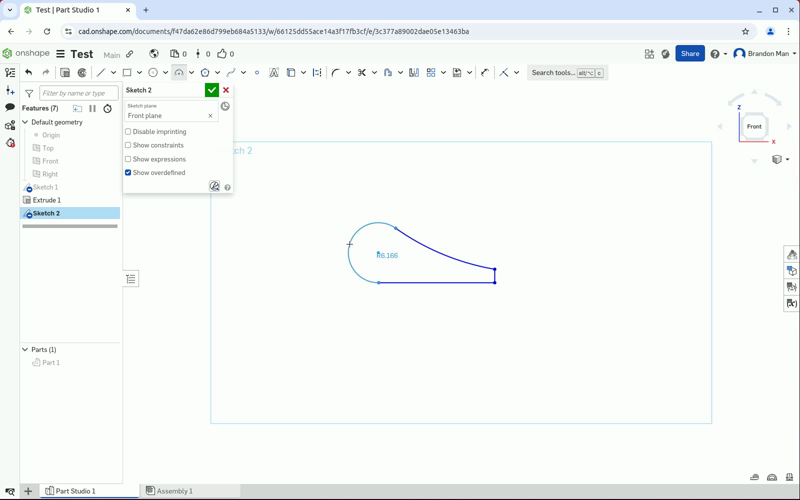
key(esc)
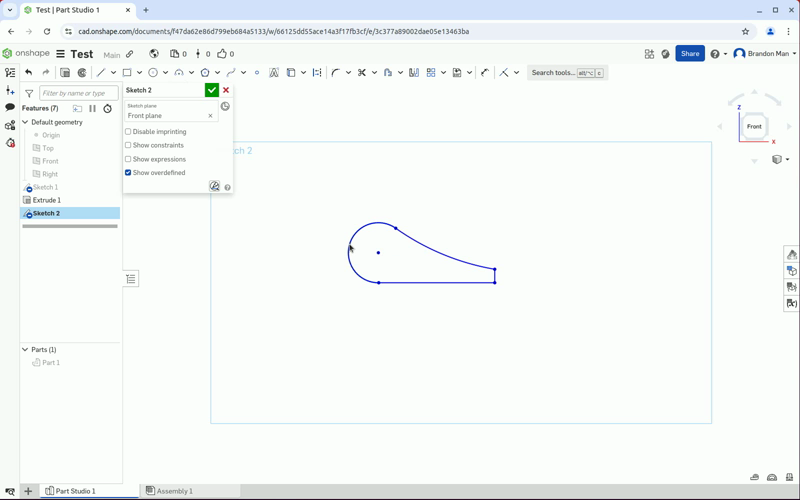
key(c)
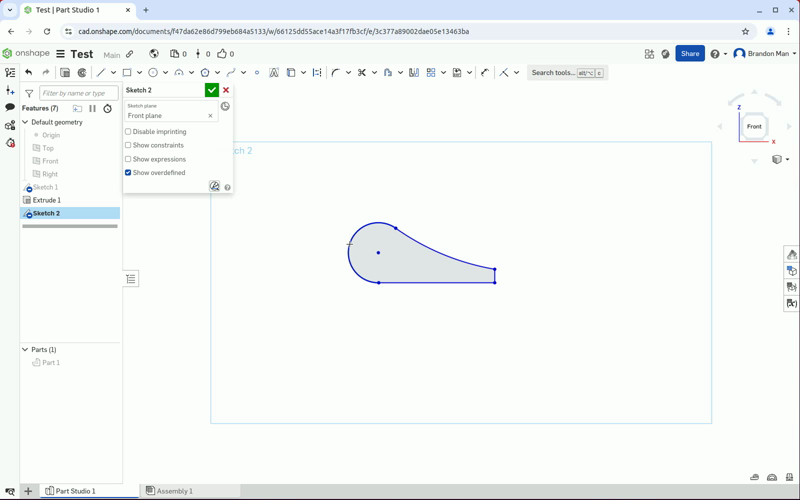
key_down(shift)
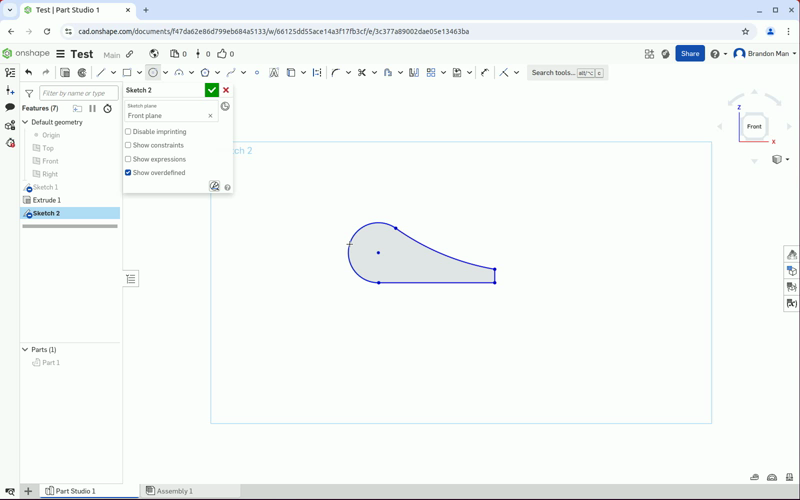
mouse_move(378, 252)
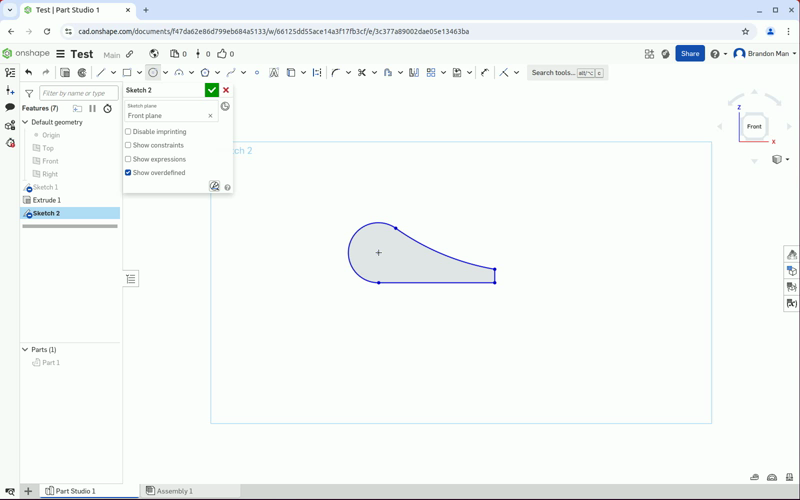
click(378, 252)
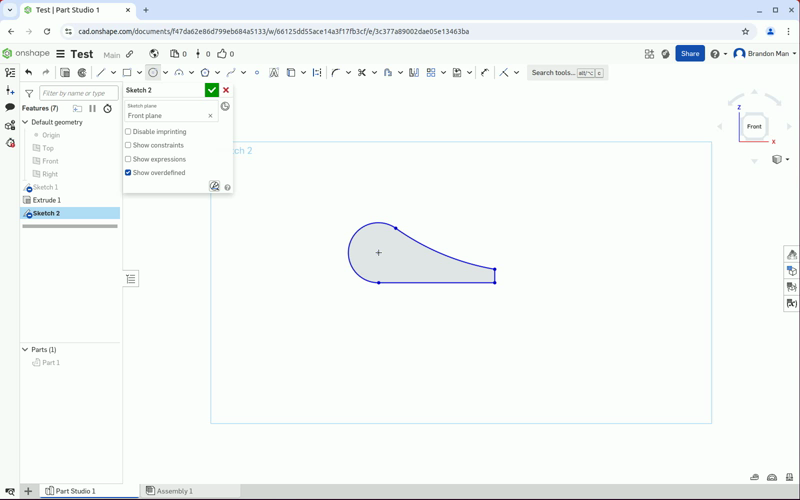
key_up(shift)
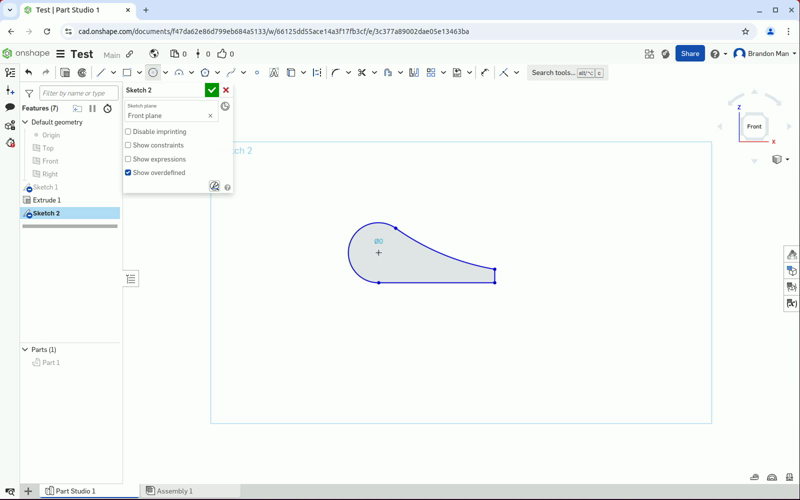
mouse_move(392, 252)
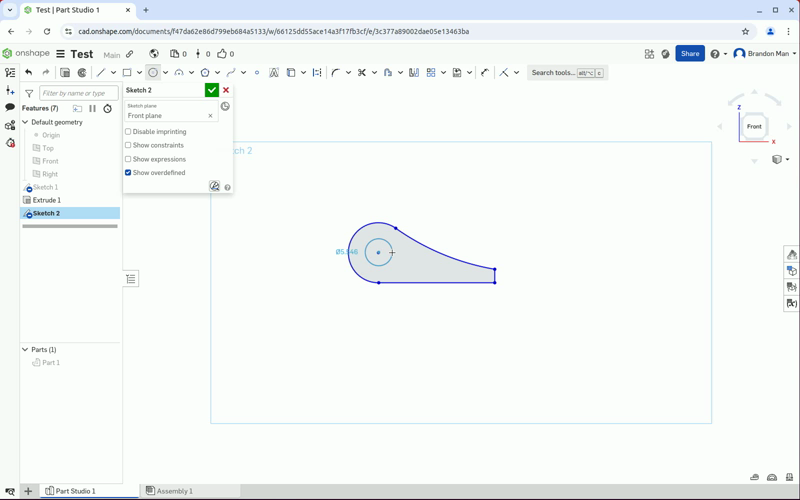
click(392, 252)
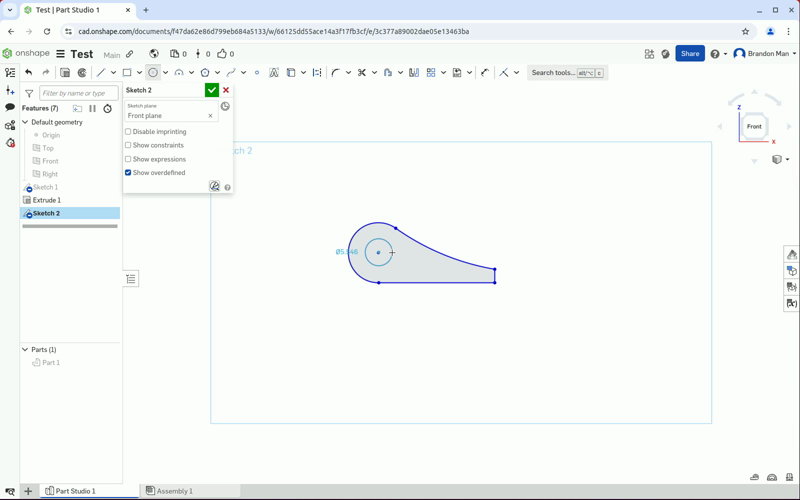
key(esc)
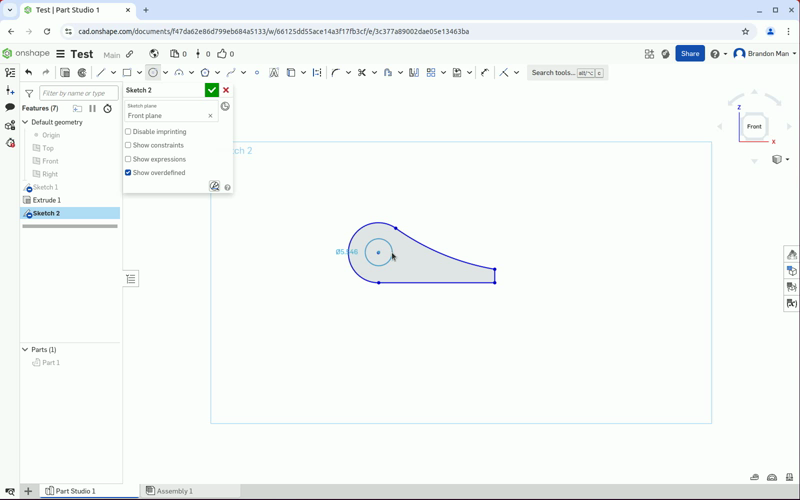
mouse_move(444, 279)
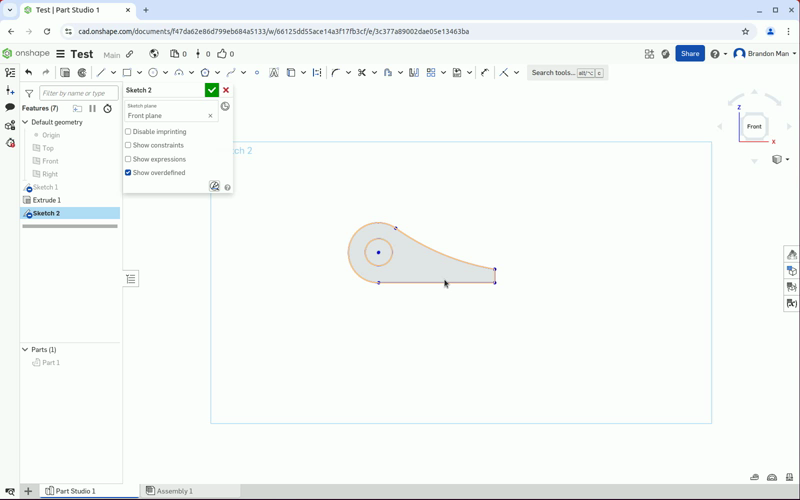
click(444, 279)
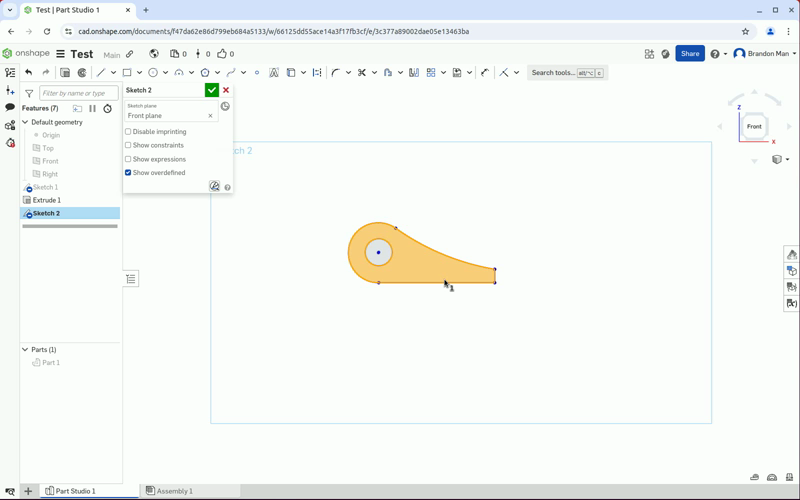
mouse_move(73, 352)
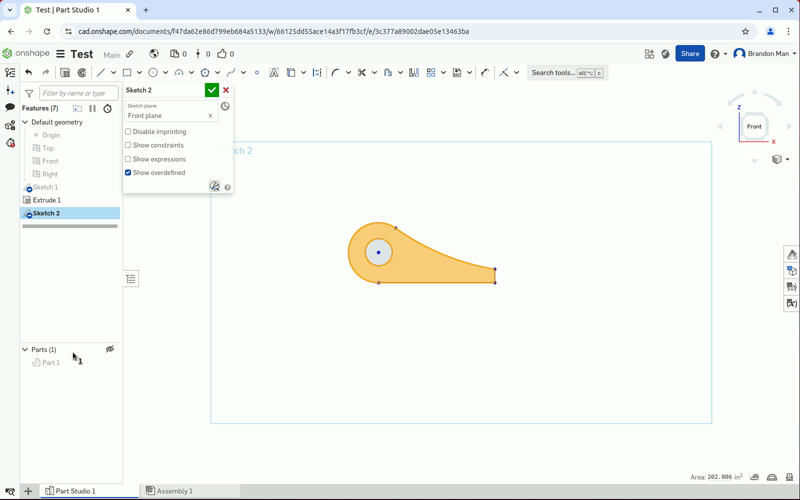
key(shift+y)
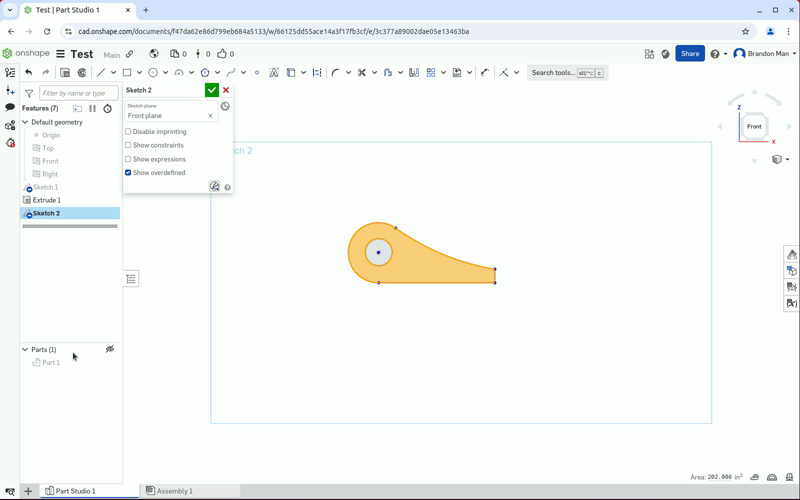
key(shift+e)
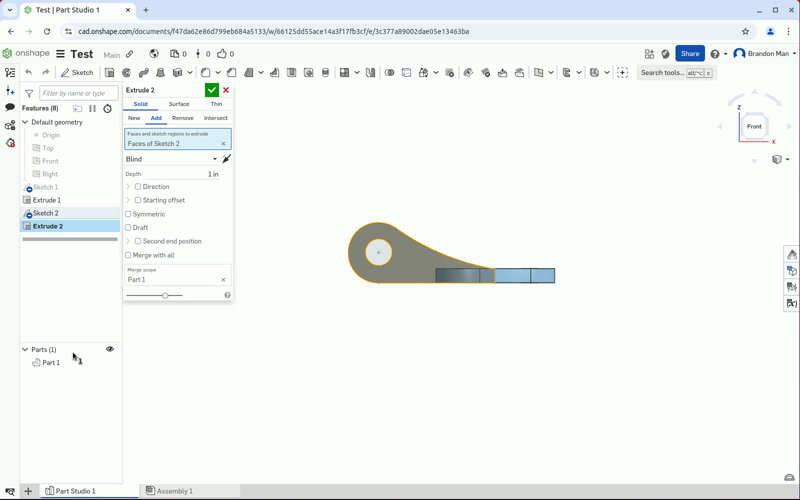
mouse_move(143, 106)
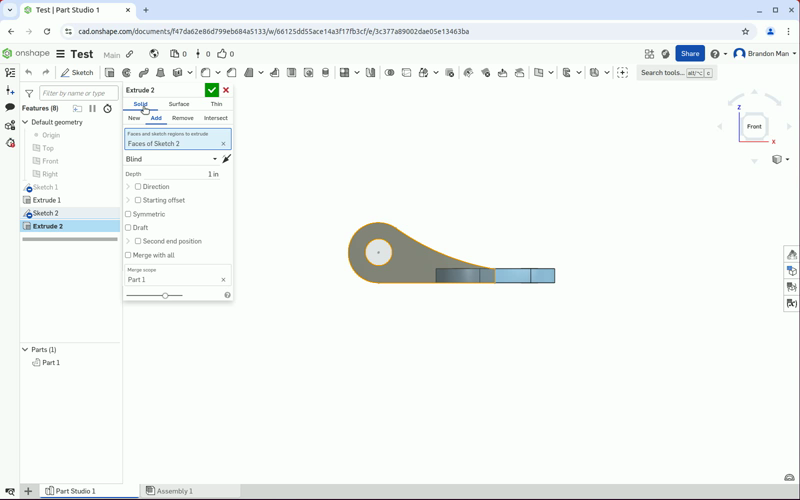
click(143, 106)
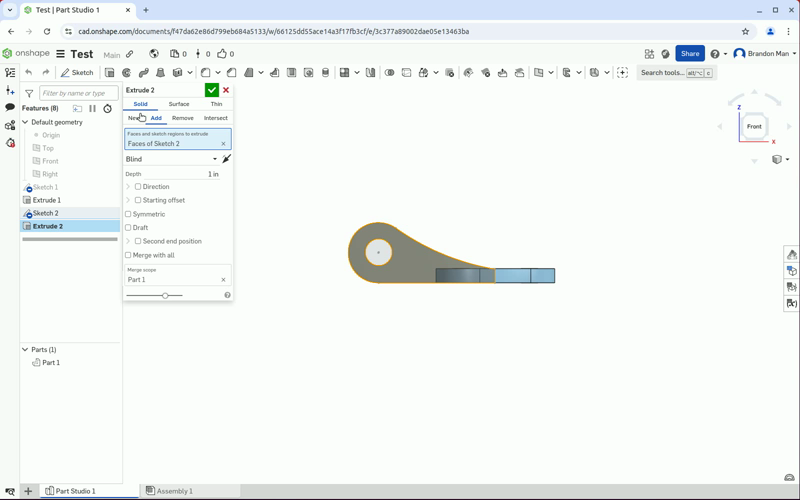
mouse_move(137, 120)
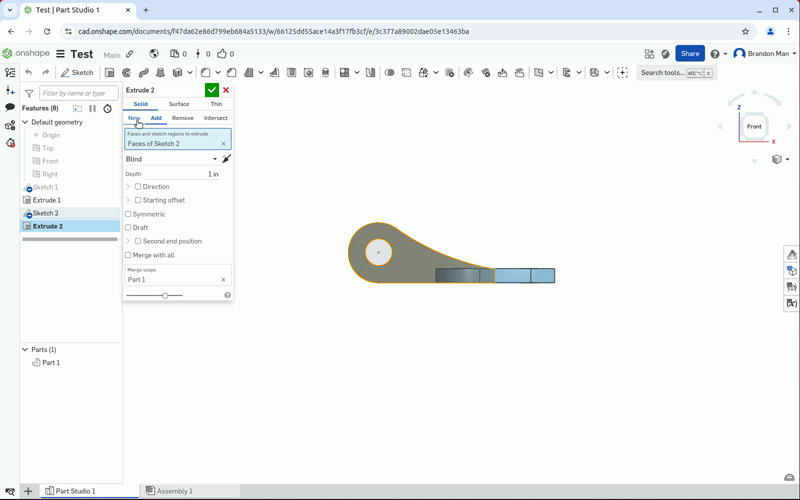
click(137, 120)
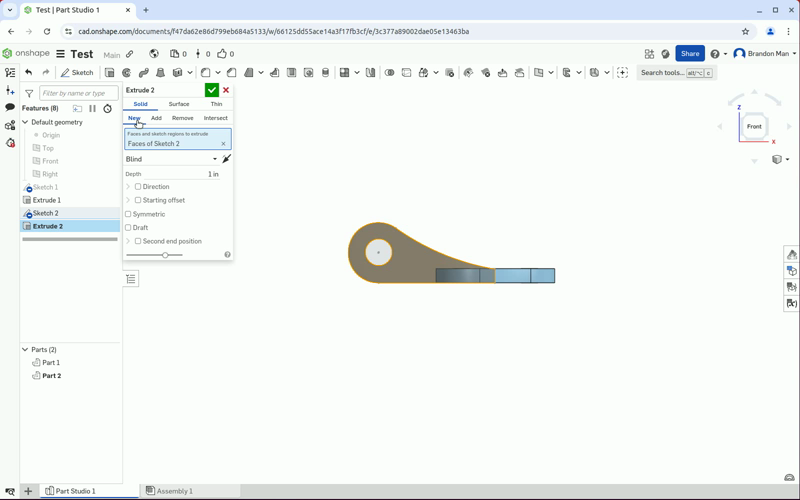
key(tab, 4)
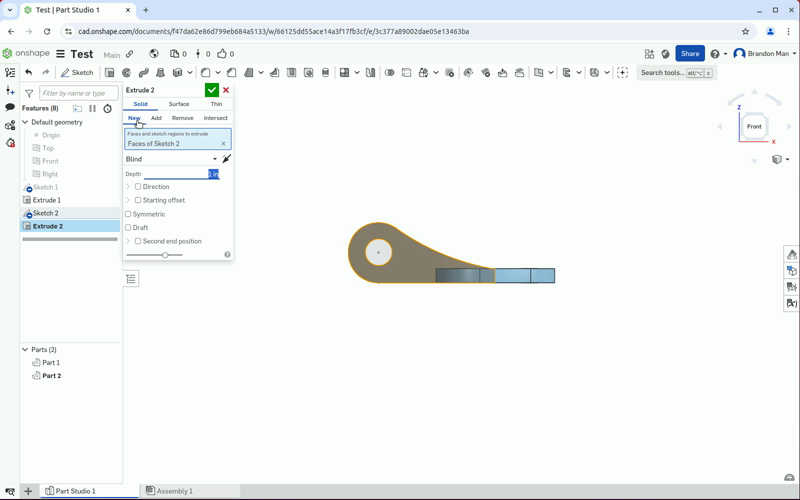
text(2.166)
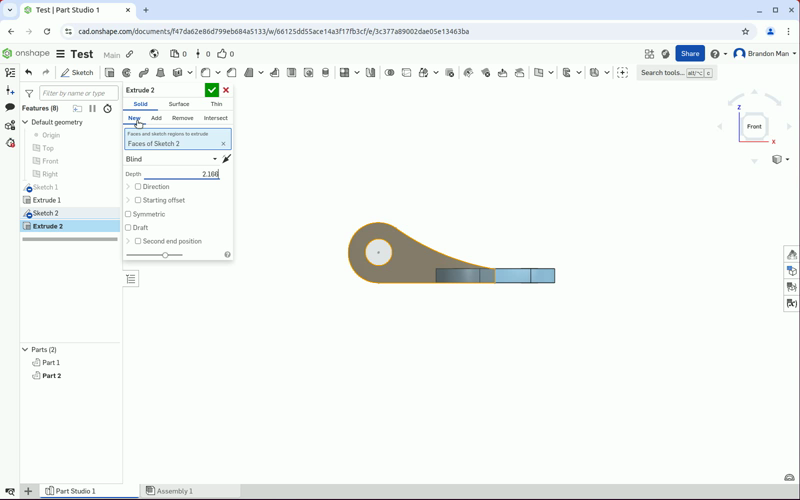
key(tab, 3)
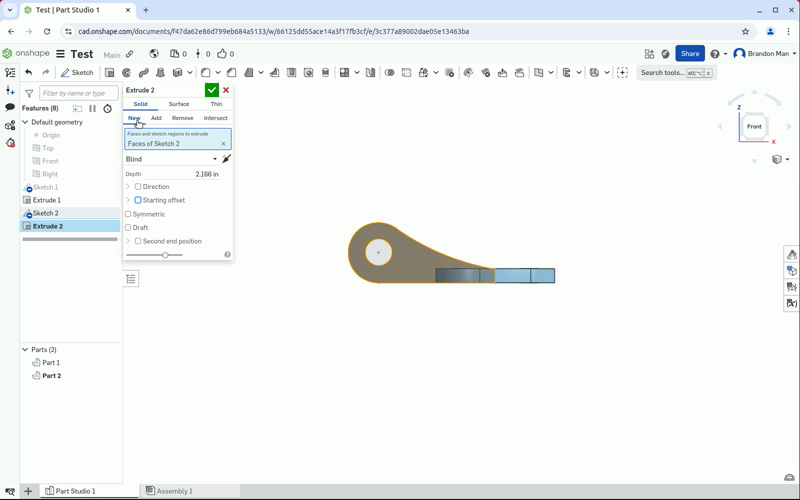
key(tab, 2)
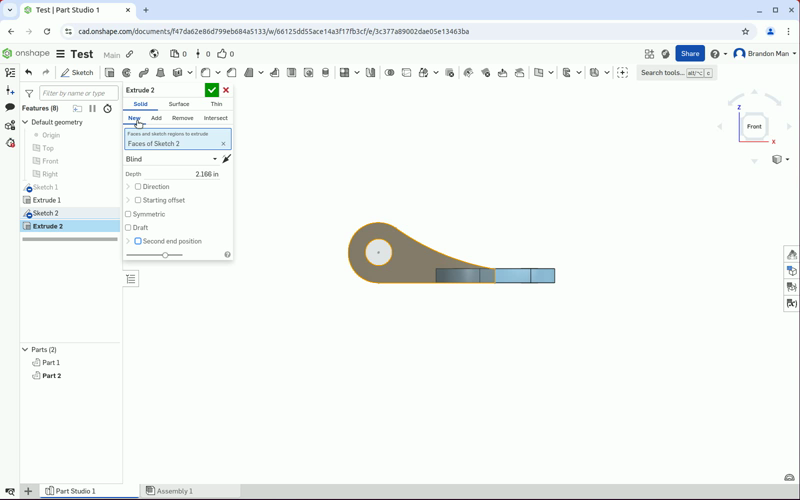
key(space)
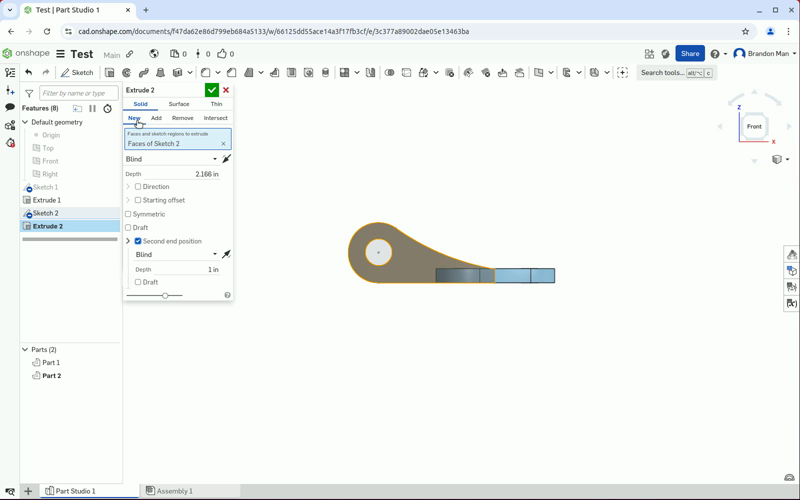
key(tab, 3)
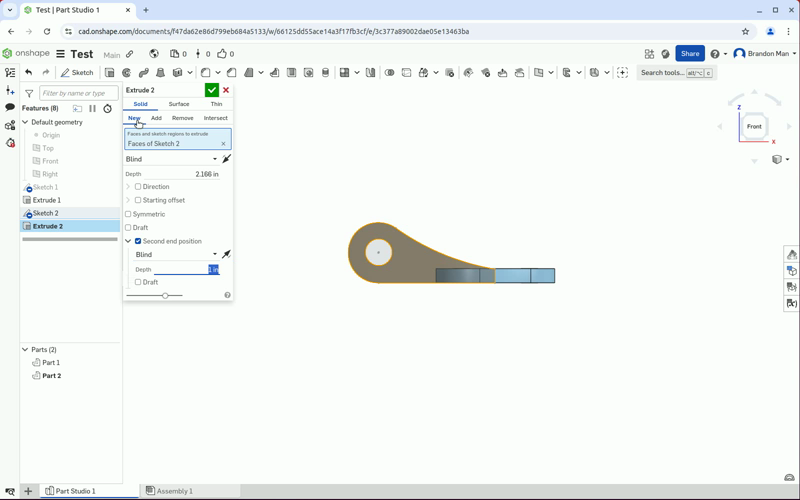
text(2.166)
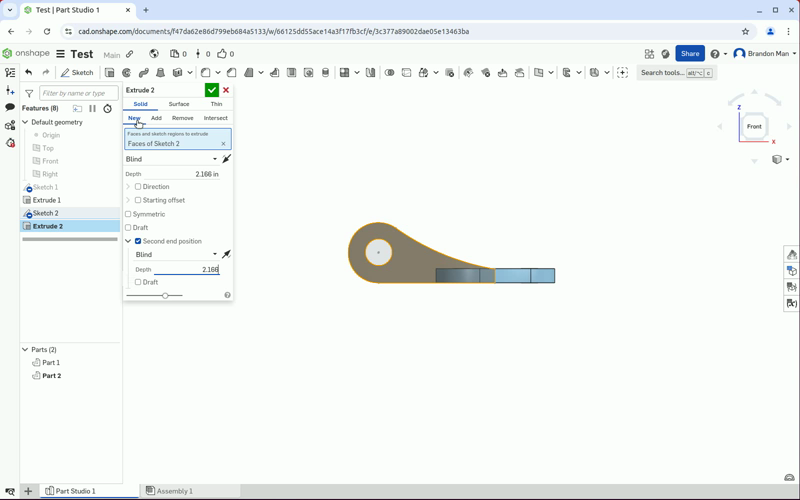
key(enter)
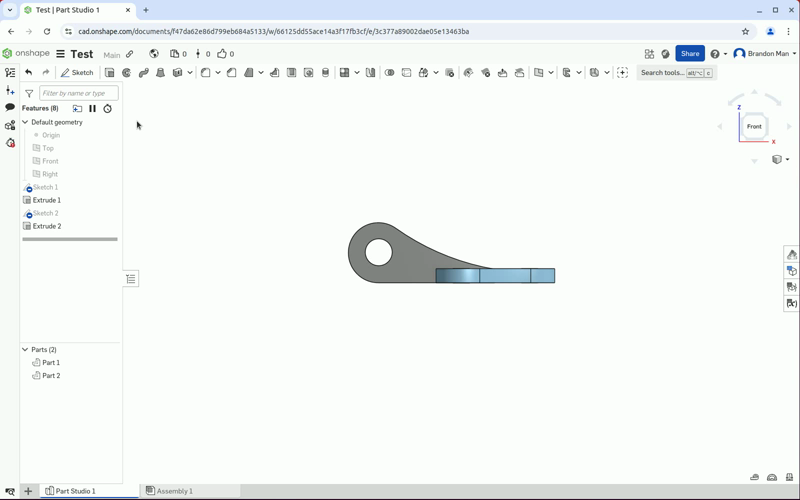
key(shift+h)
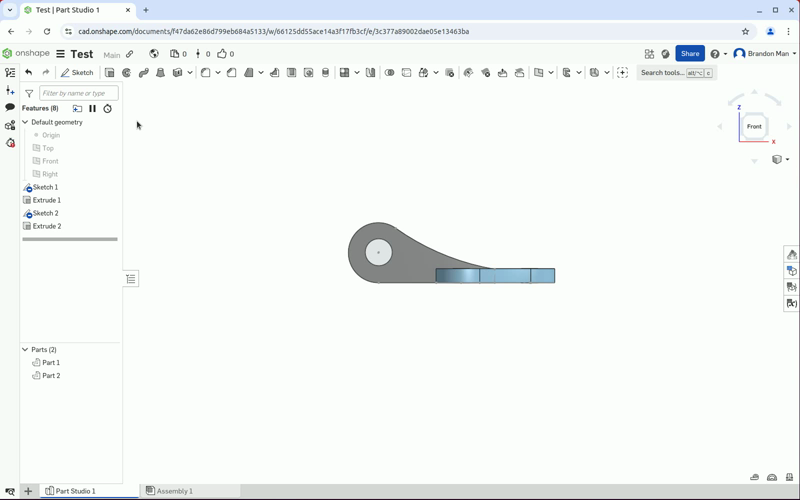
key(shift+h)
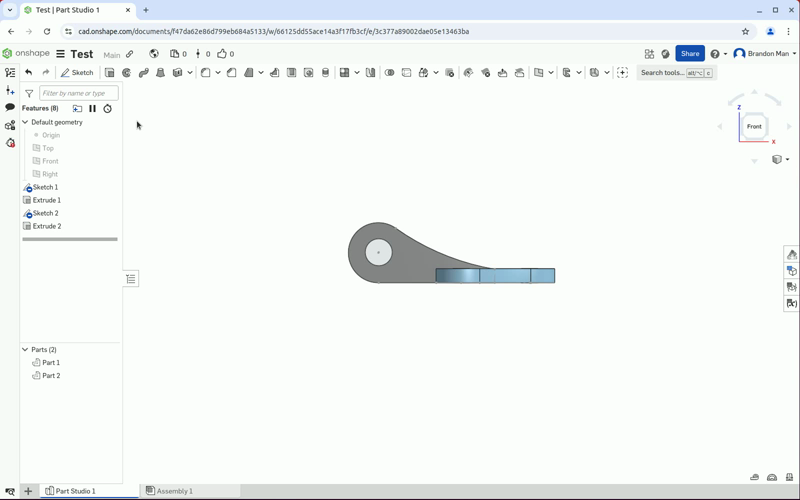
key(shift+7)
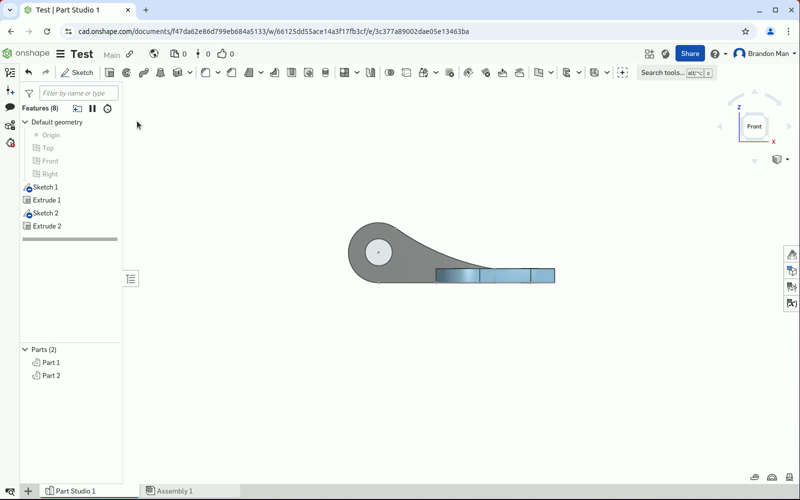
key(left, 2)
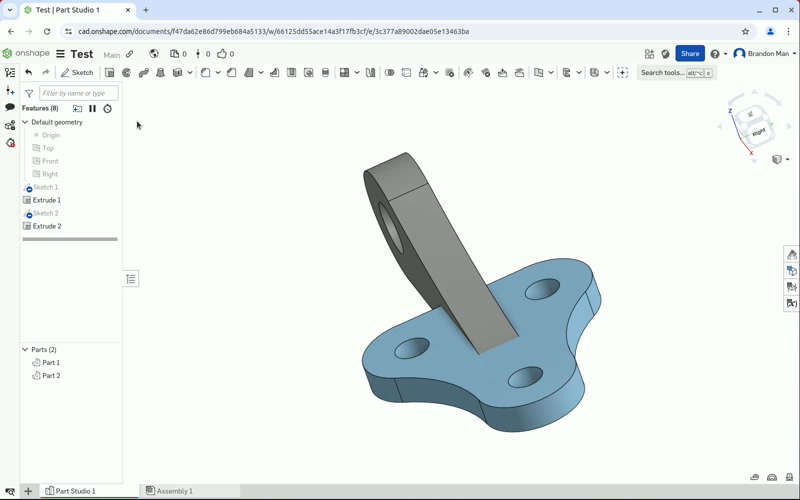
key(down, 2)
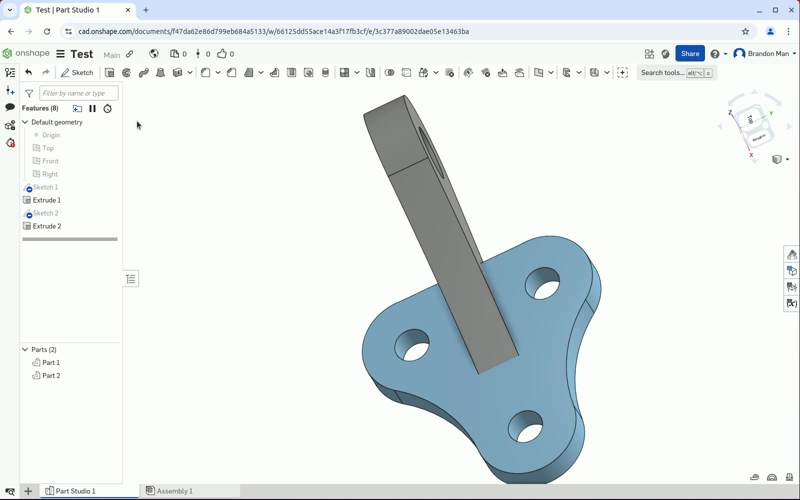
key(up, 2)
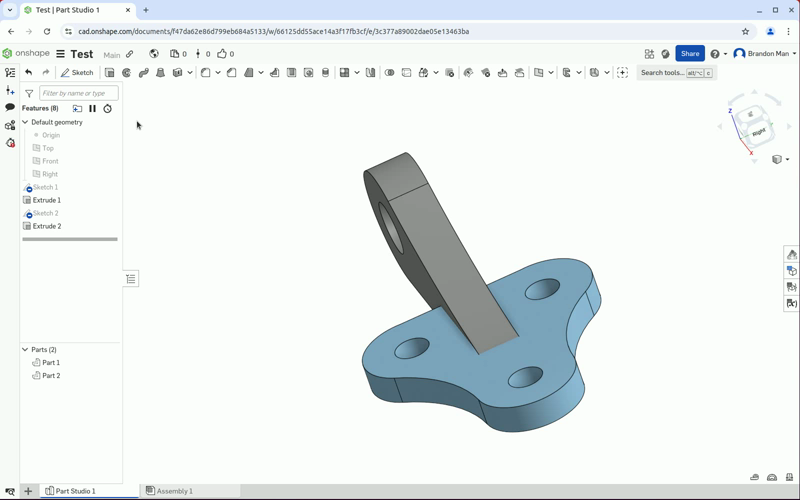
key(right, 2)
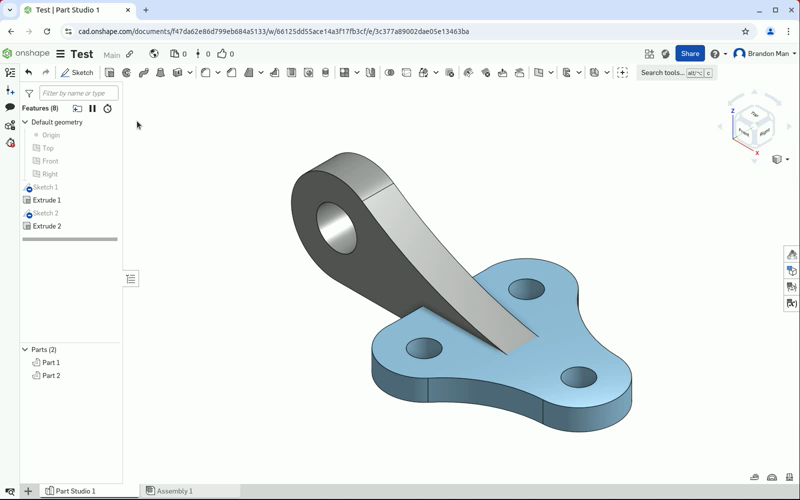
mouse_move(73, 189)
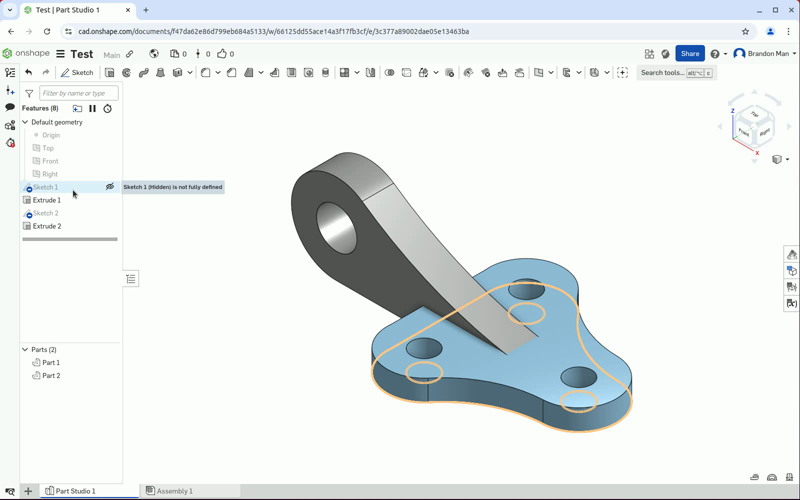
click(73, 189)